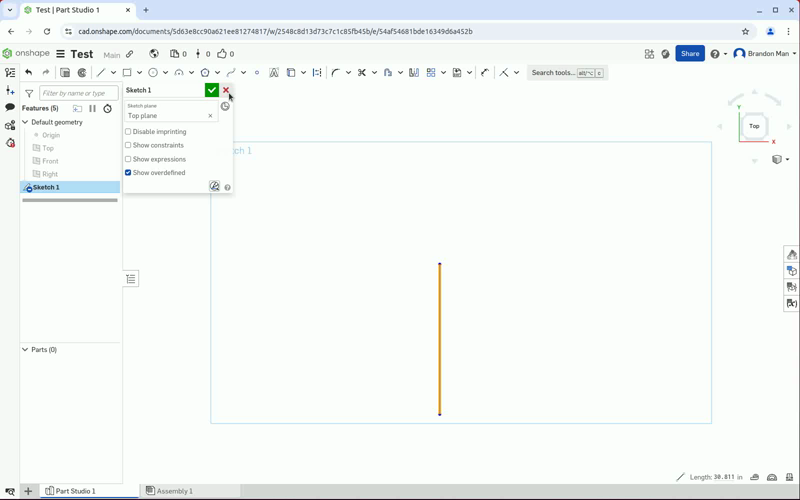
key(shift+h)
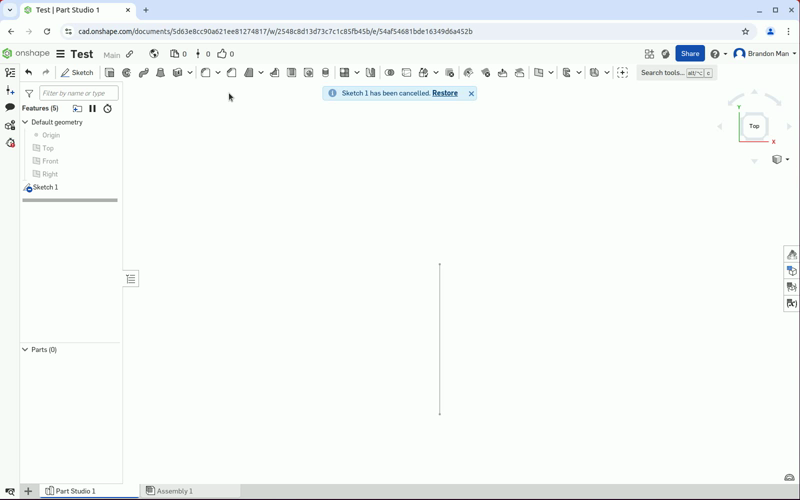
mouse_move(73, 352)
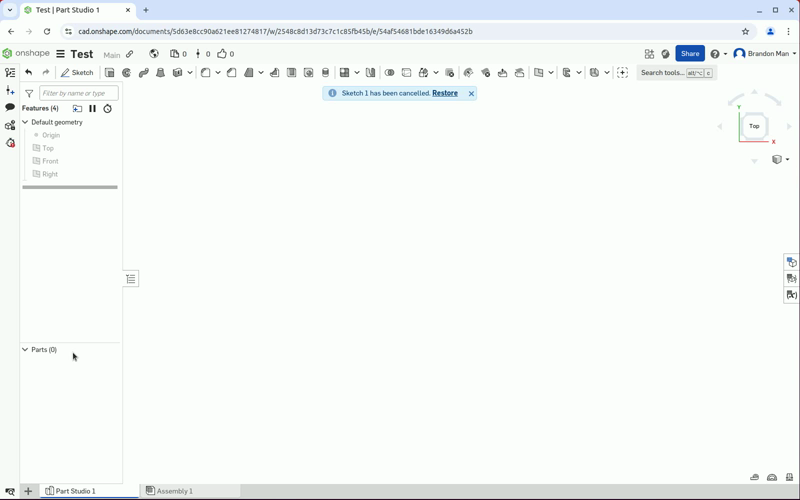
key(y)
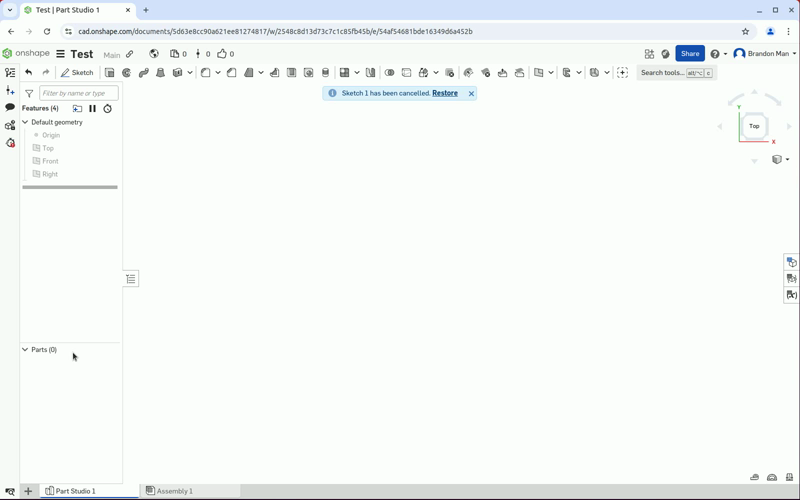
key(shift+p)
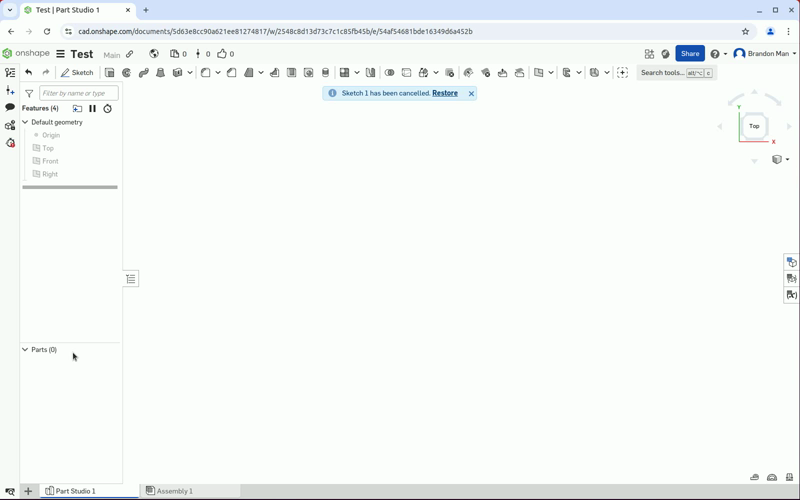
key(space)
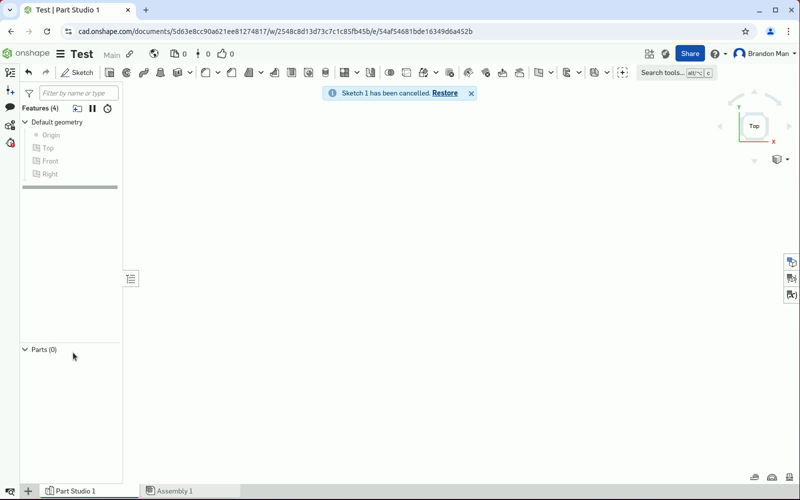
key_down(shift)
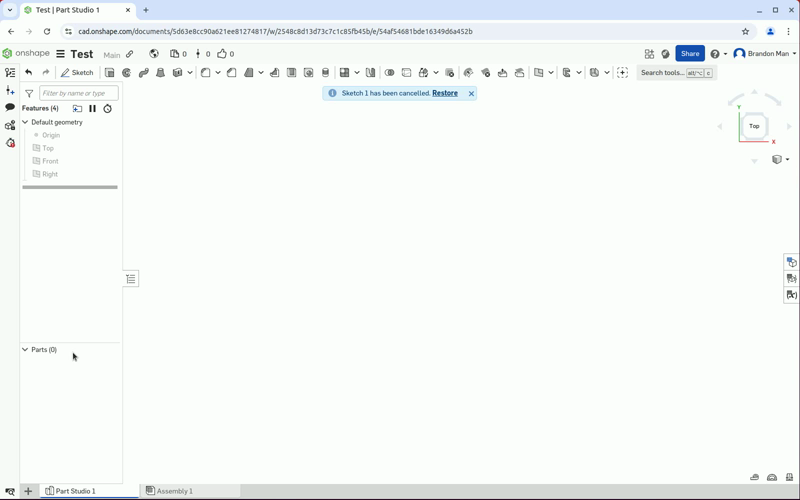
key(up)
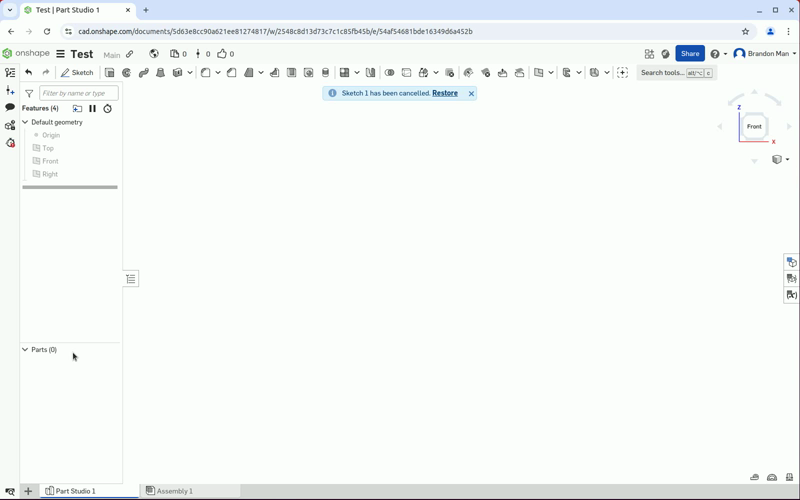
key_up(shift)
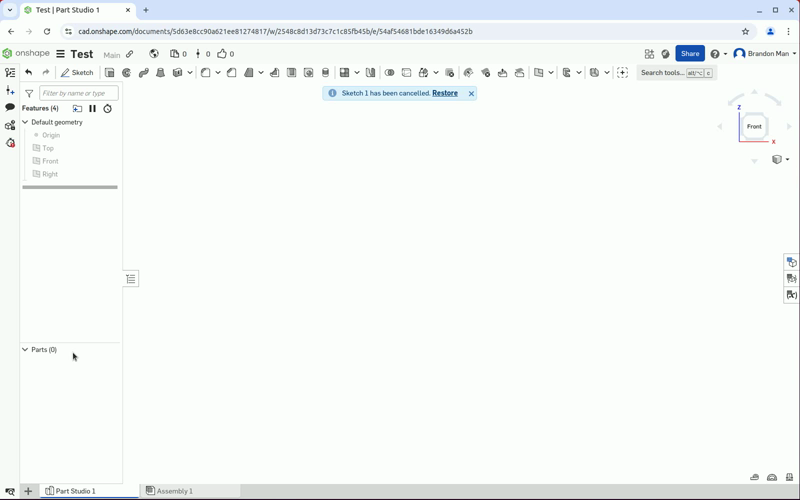
mouse_move(73, 352)
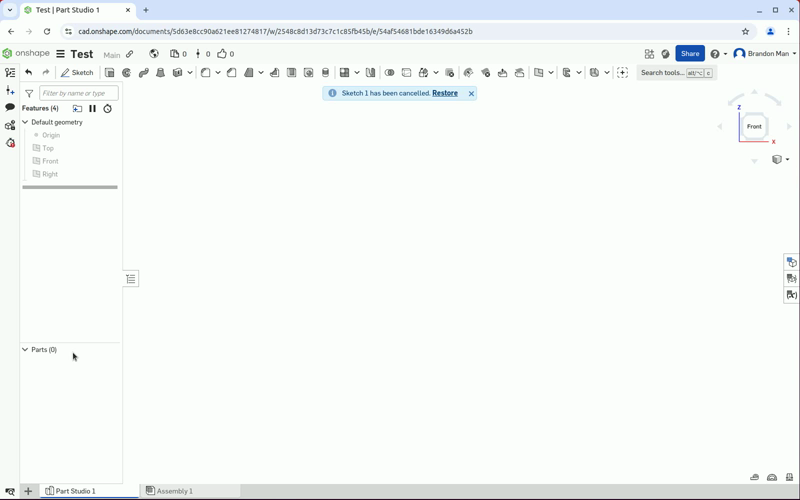
key(shift+y)
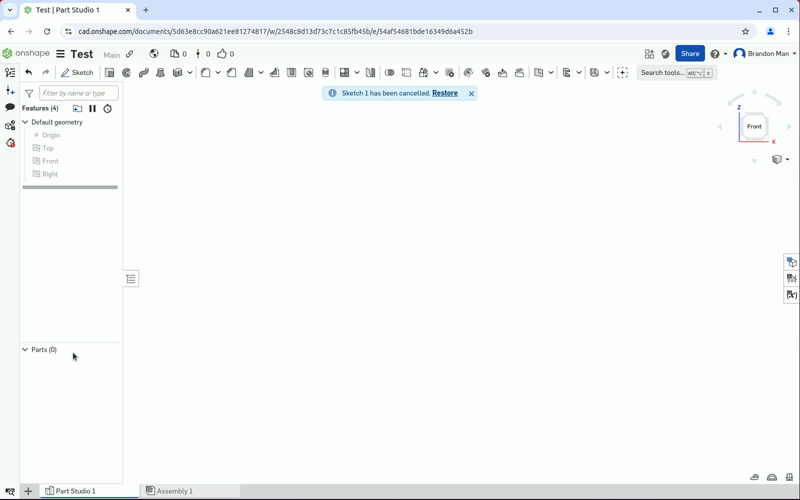
key(shift+s)
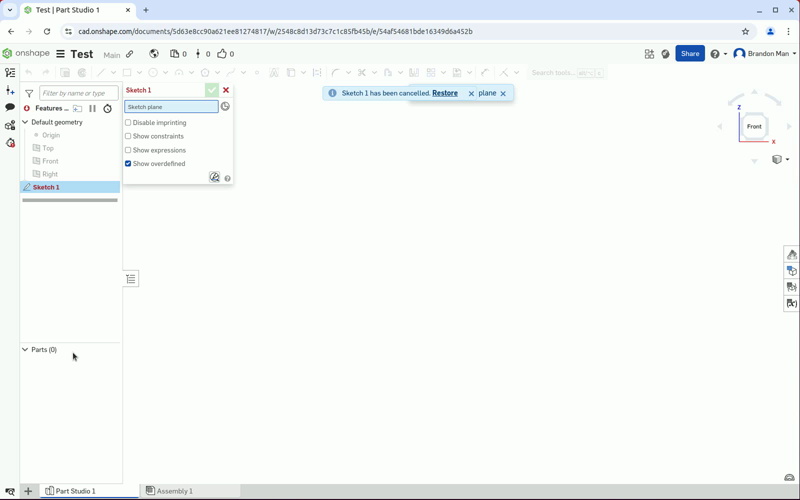
mouse_move(73, 163)
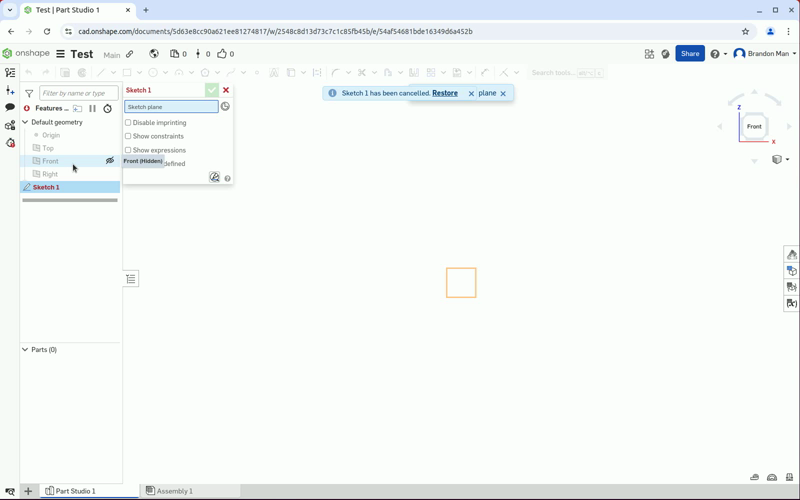
click(73, 163)
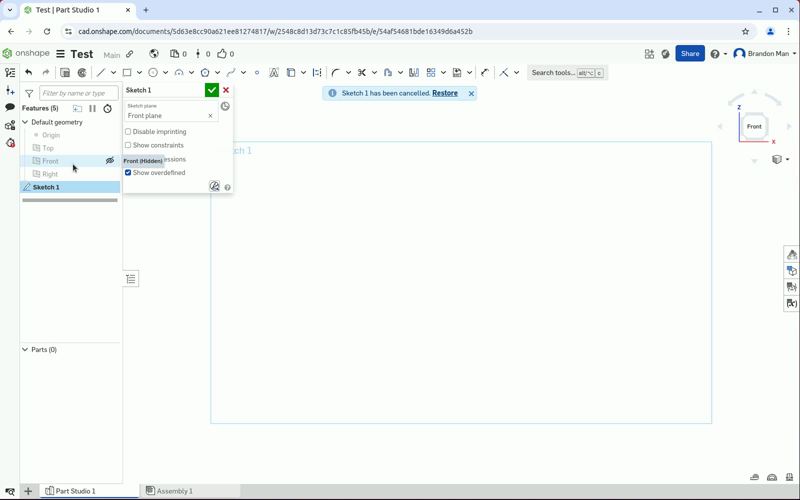
mouse_move(73, 352)
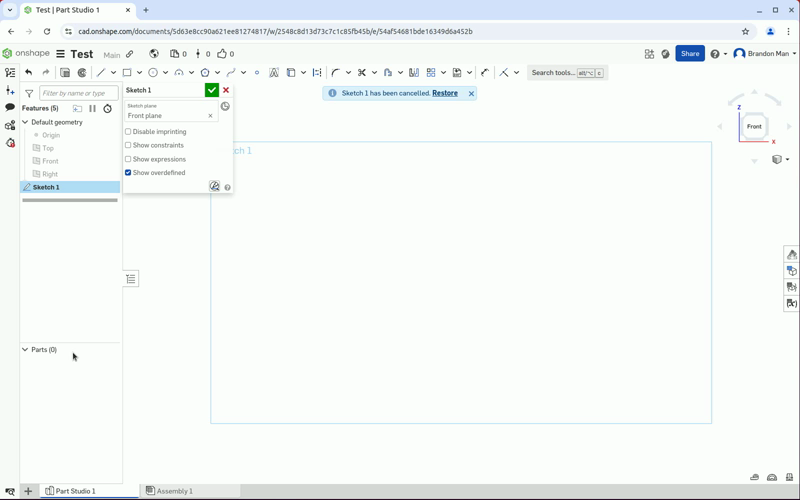
key(y)
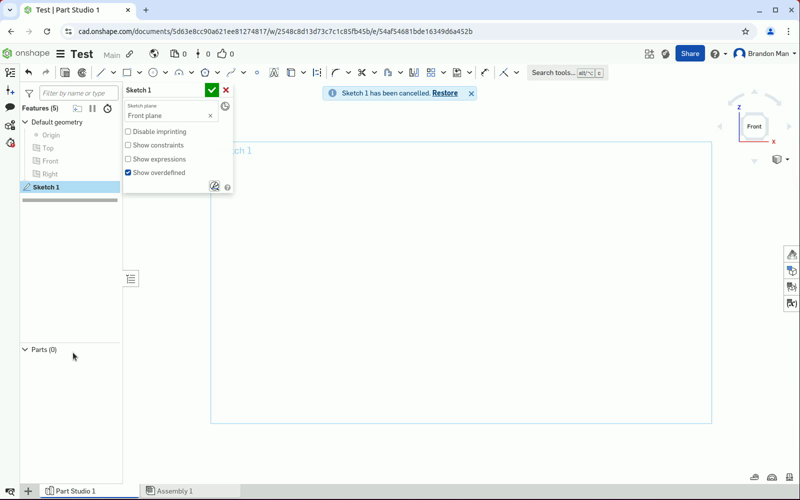
key(l)
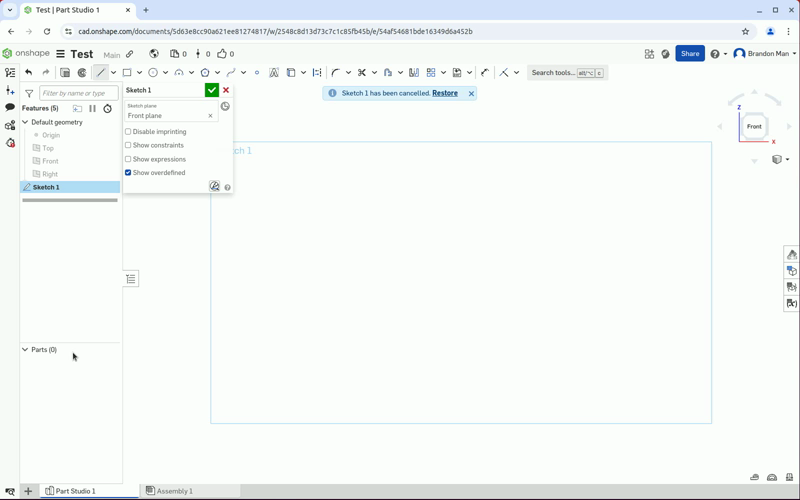
key_down(shift)
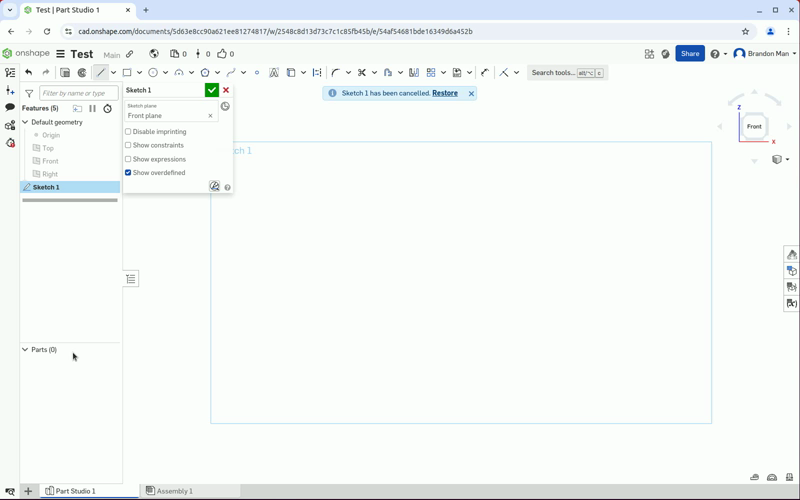
mouse_move(356, 375)
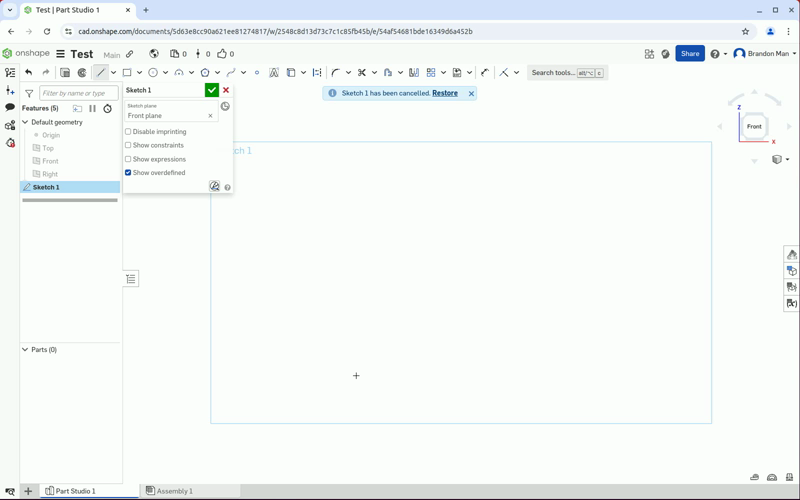
click(356, 375)
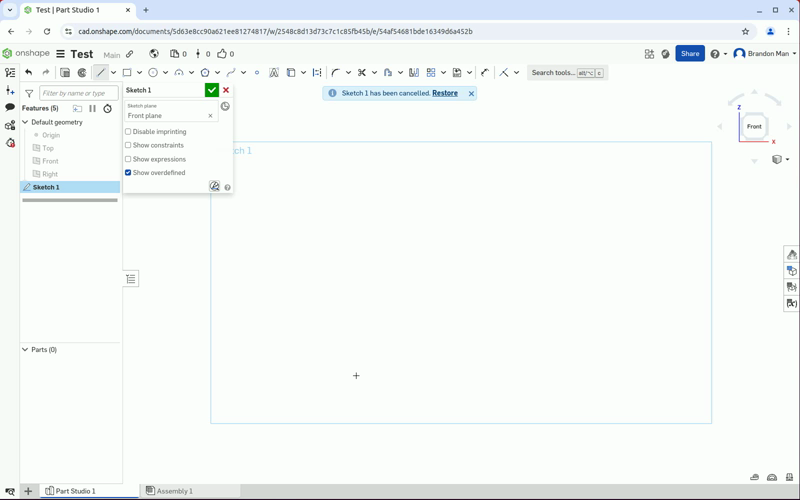
key_up(shift)
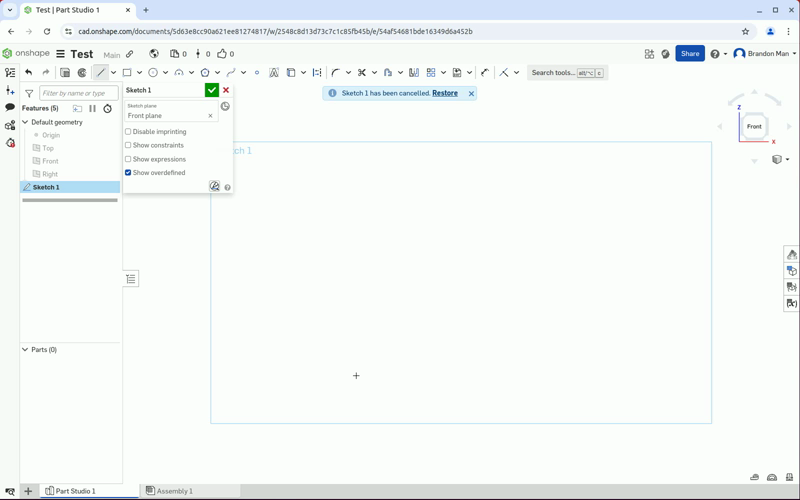
key_down(shift)
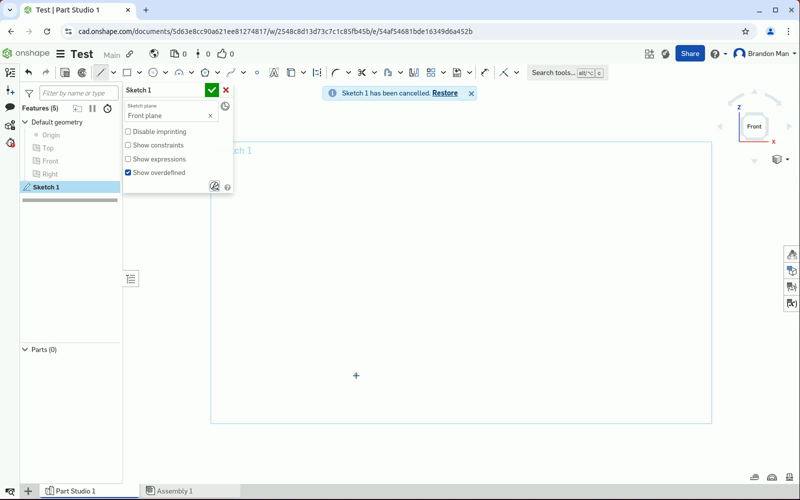
mouse_move(539, 375)
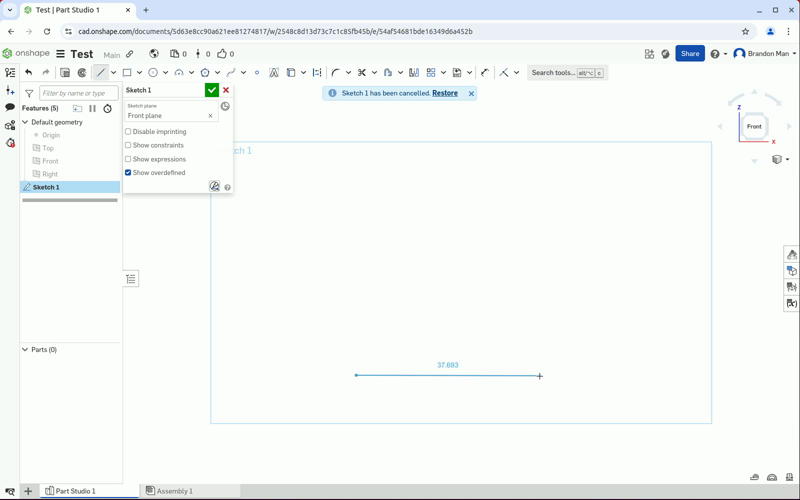
click(539, 375)
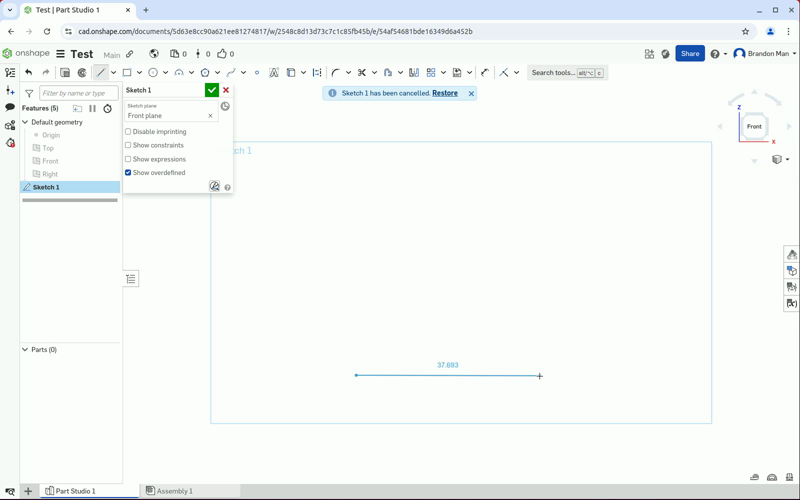
key_up(shift)
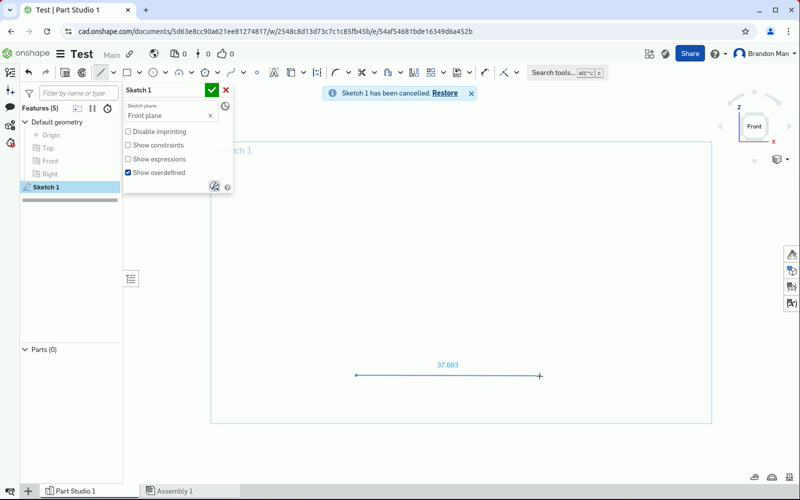
key_down(shift)
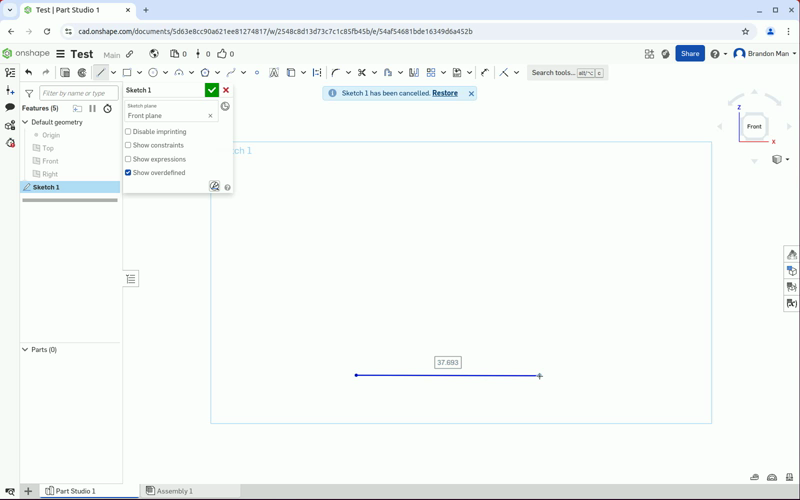
mouse_move(539, 192)
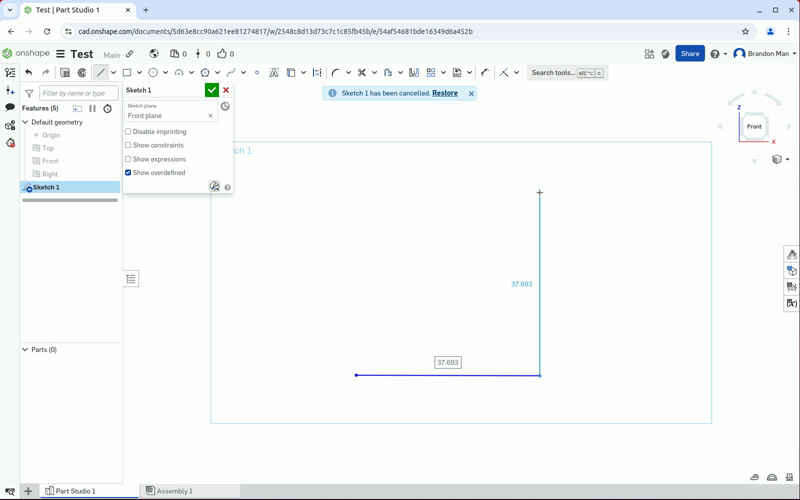
click(539, 192)
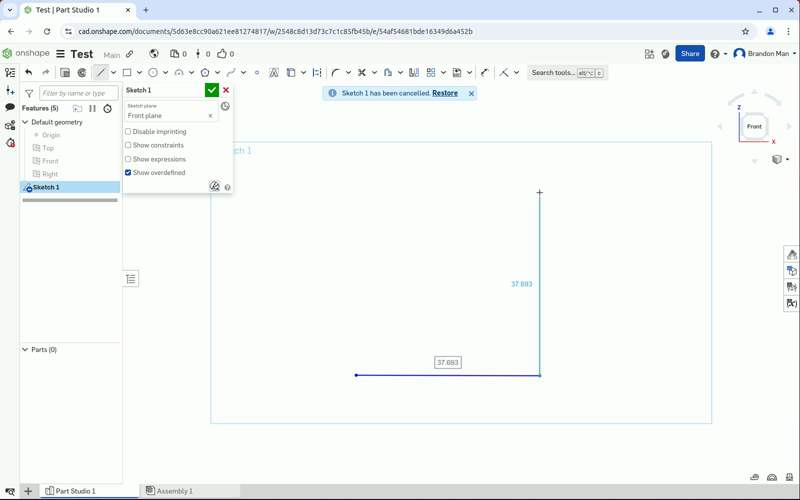
key_up(shift)
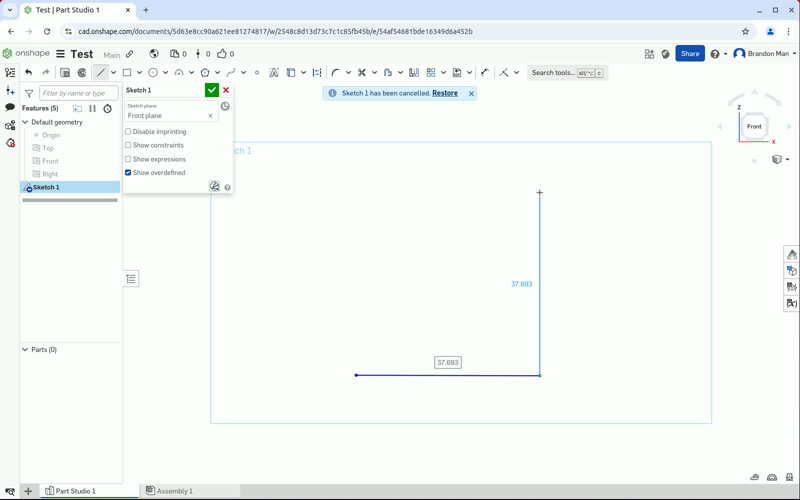
key_down(shift)
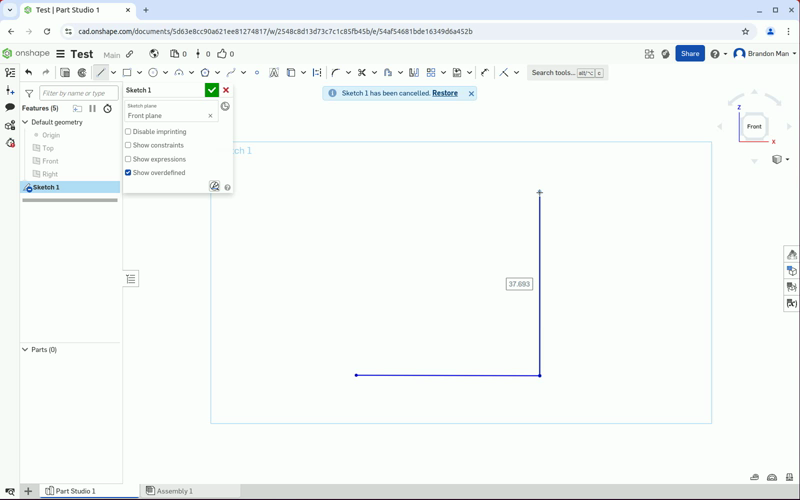
mouse_move(356, 192)
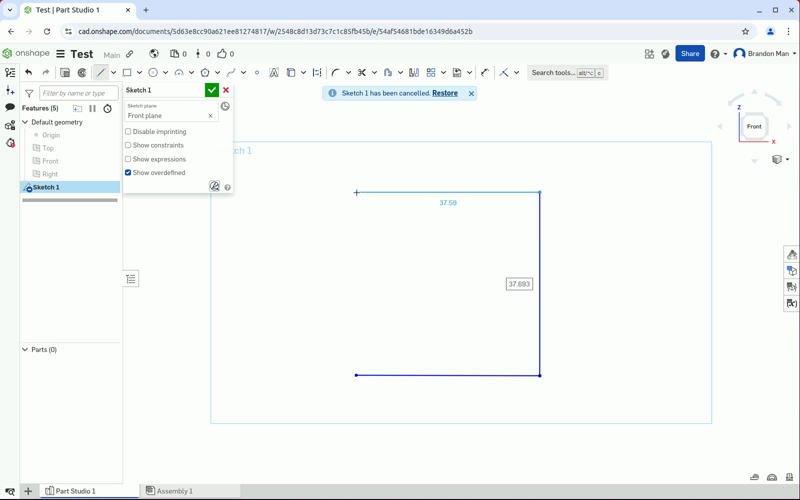
click(356, 192)
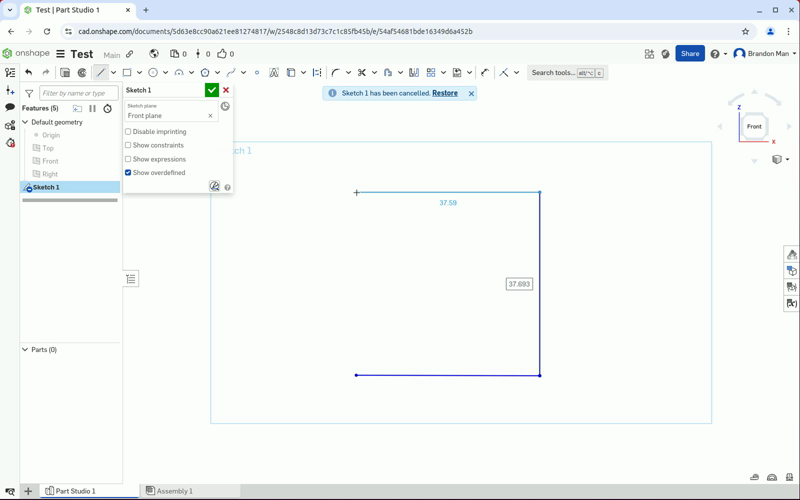
key_up(shift)
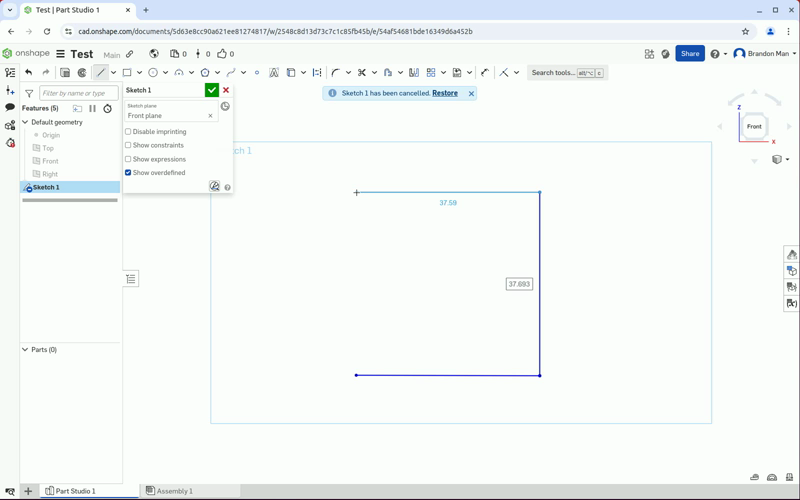
key_down(shift)
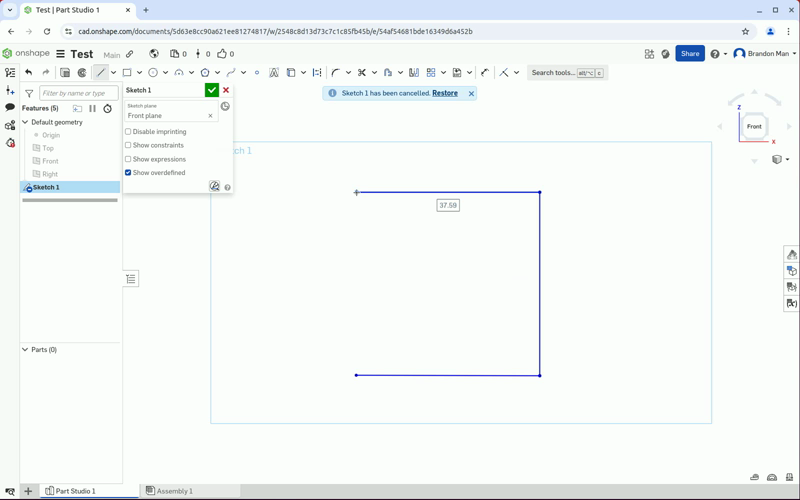
mouse_move(356, 375)
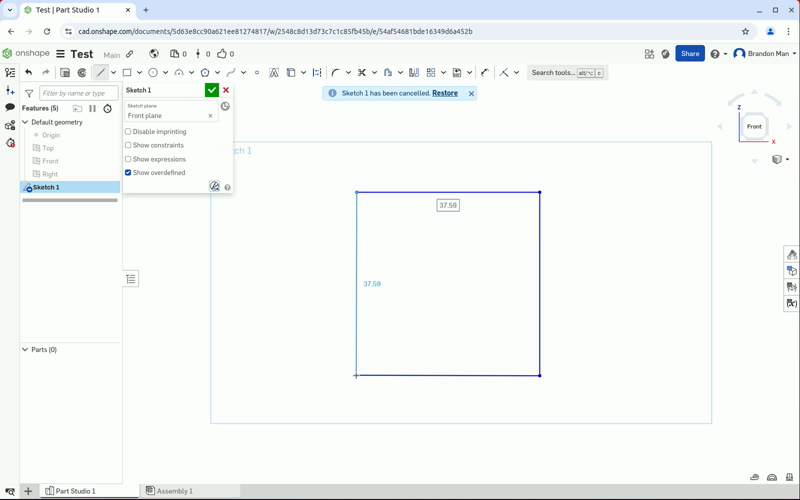
key_up(shift)
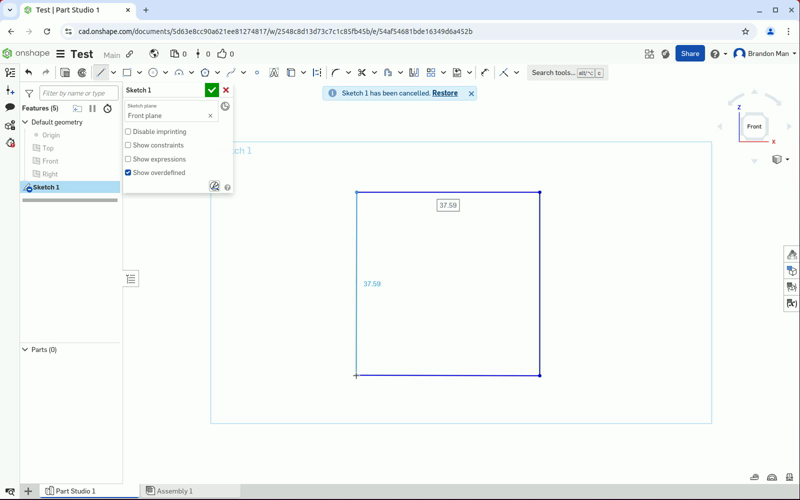
click(356, 375)
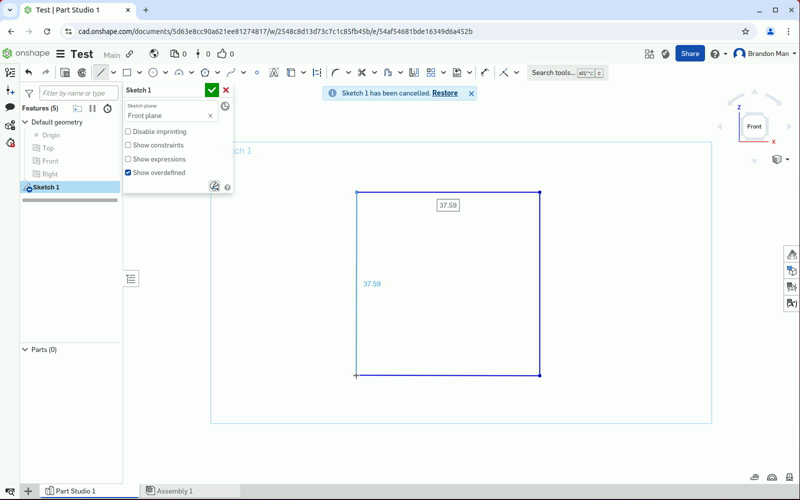
key(esc)
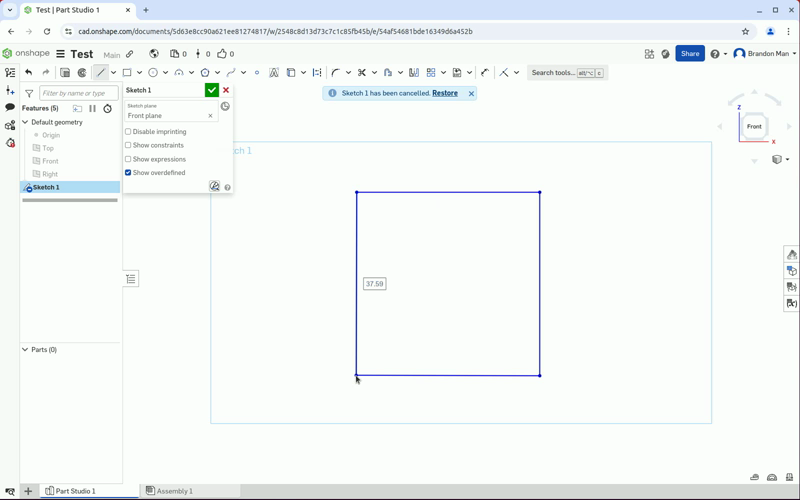
mouse_move(514, 314)
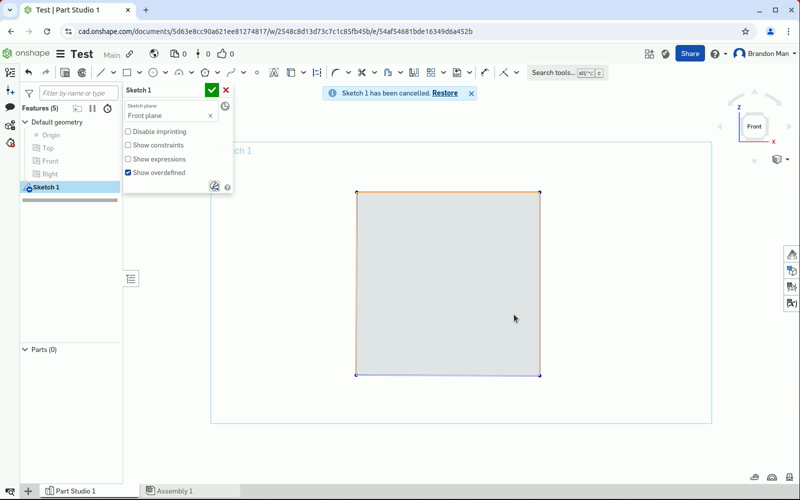
click(514, 314)
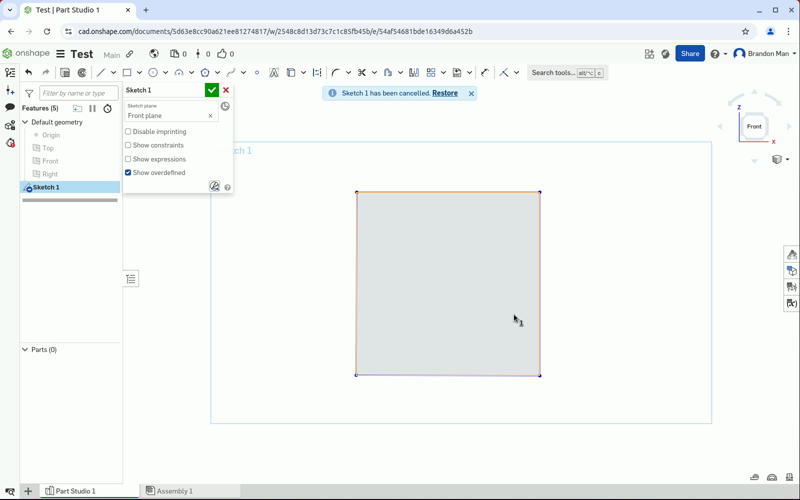
mouse_move(73, 352)
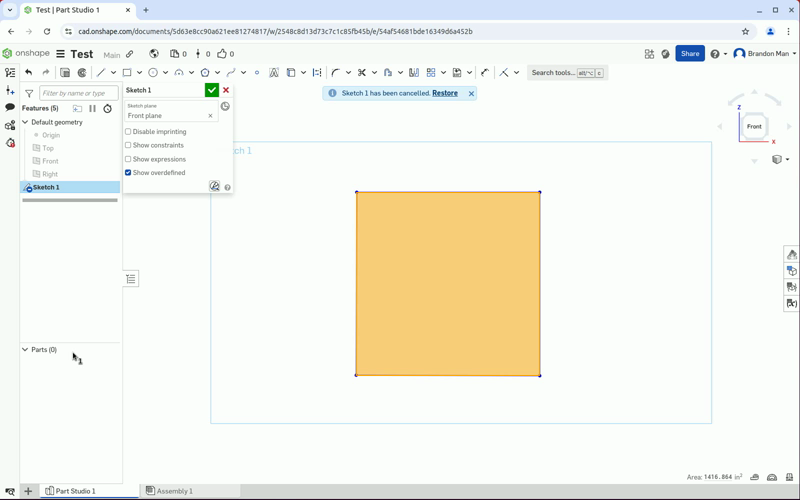
key(shift+y)
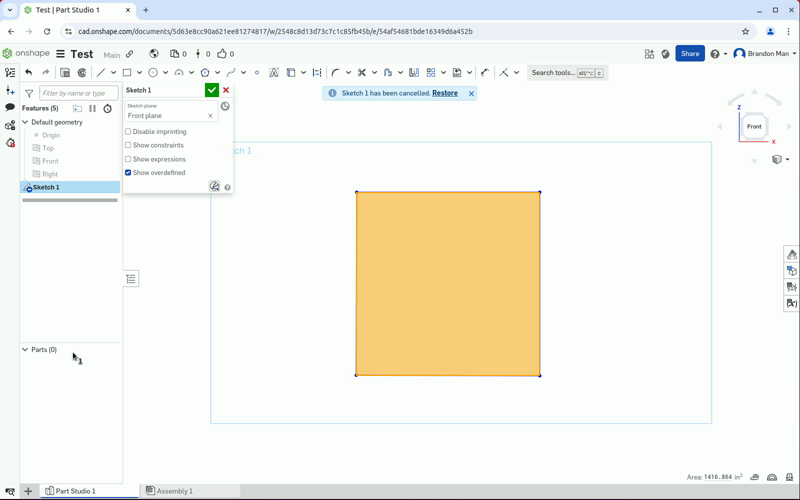
key(shift+e)
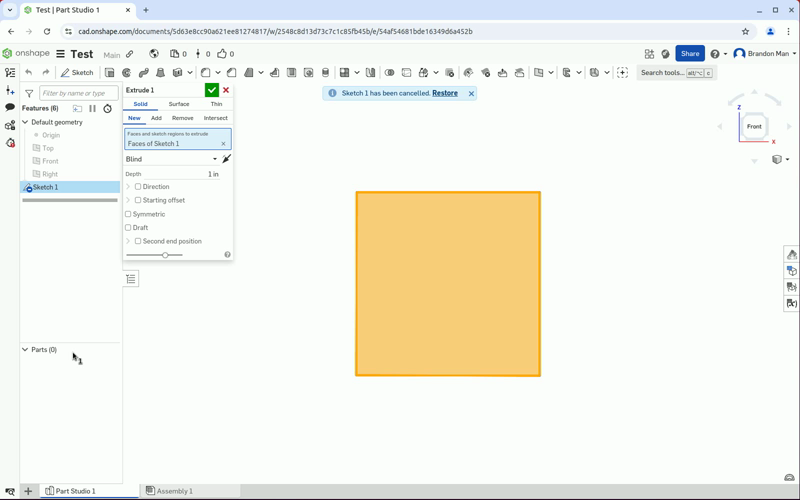
mouse_move(143, 106)
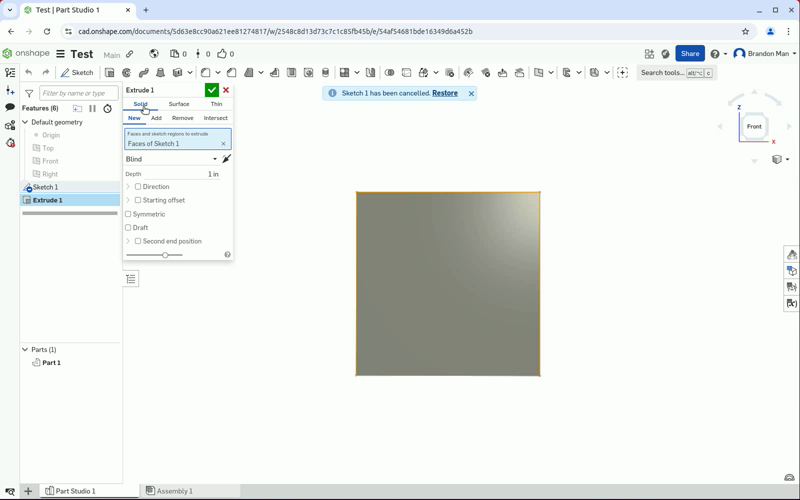
click(143, 106)
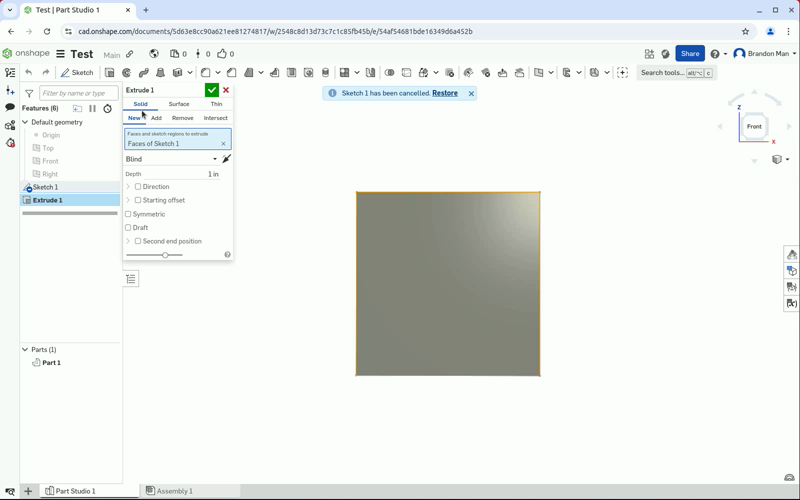
mouse_move(137, 120)
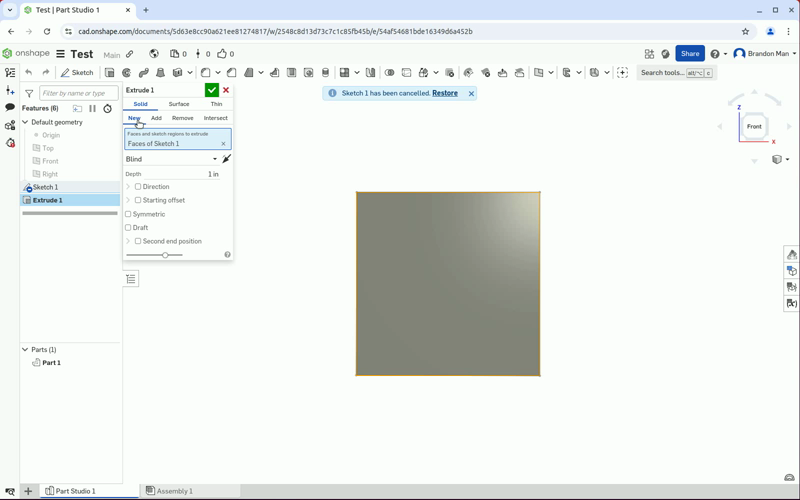
click(137, 120)
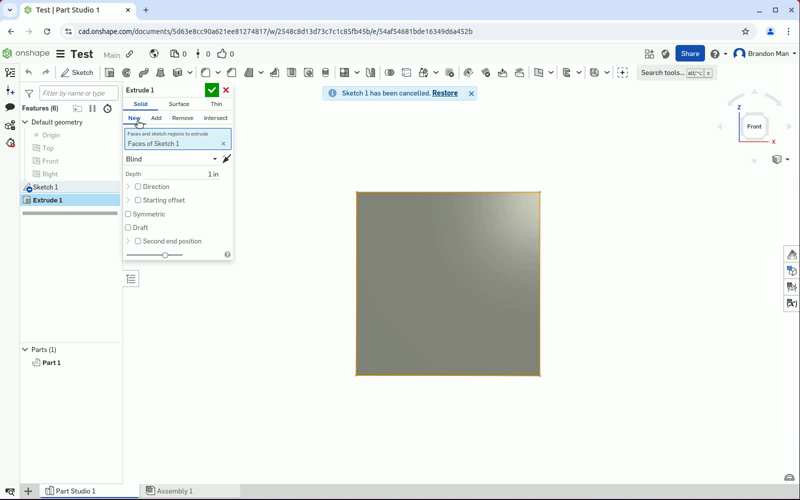
key(tab, 4)
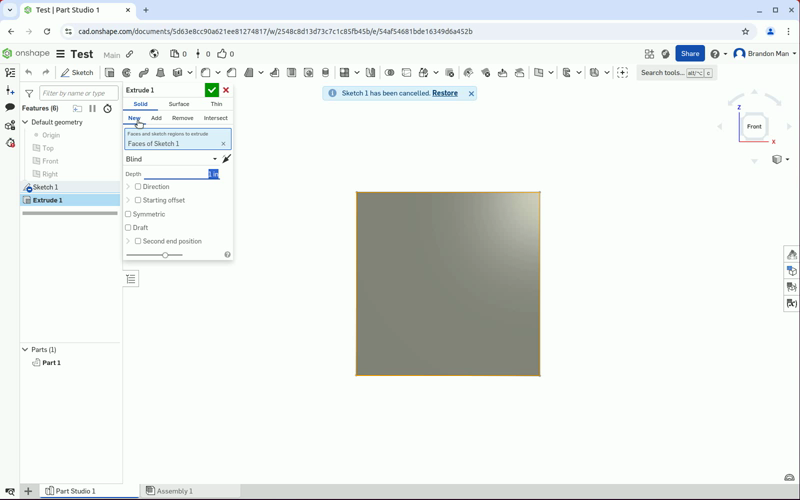
text(15.165)
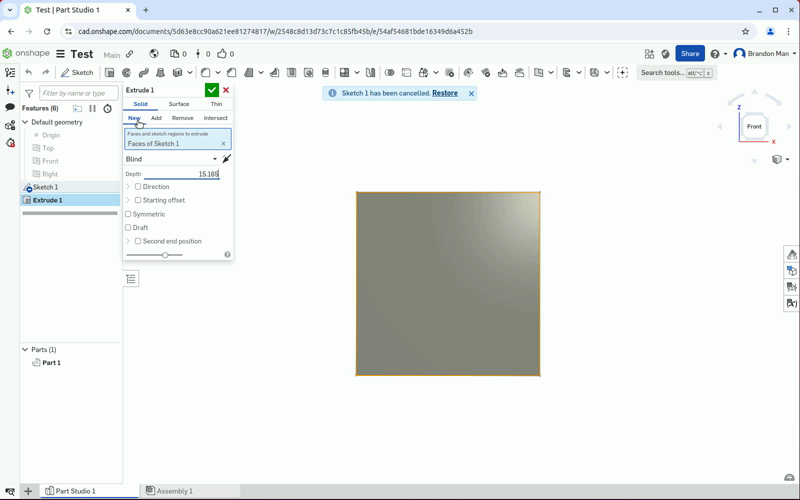
key(enter)
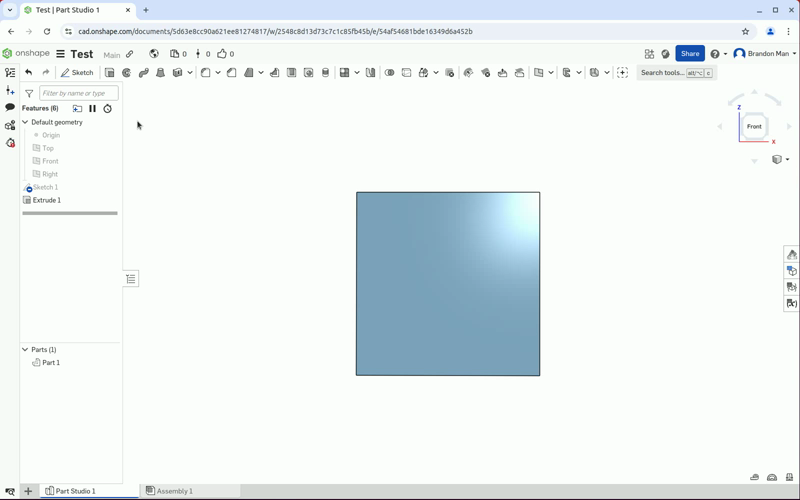
key(shift+h)
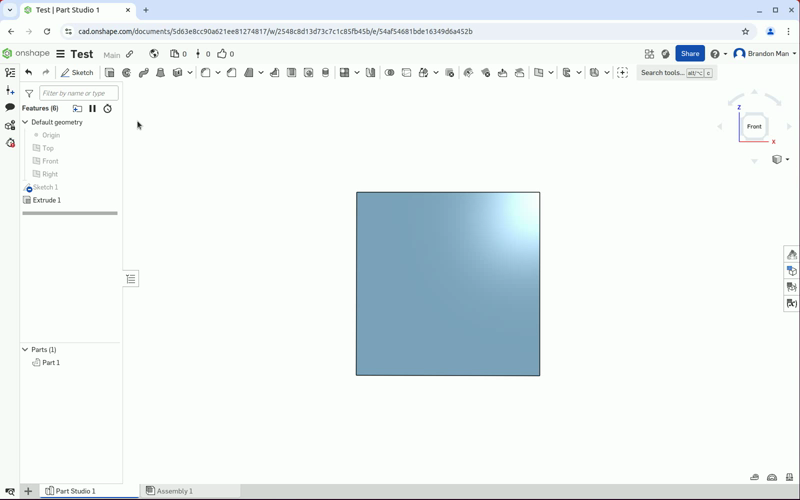
key(shift+h)
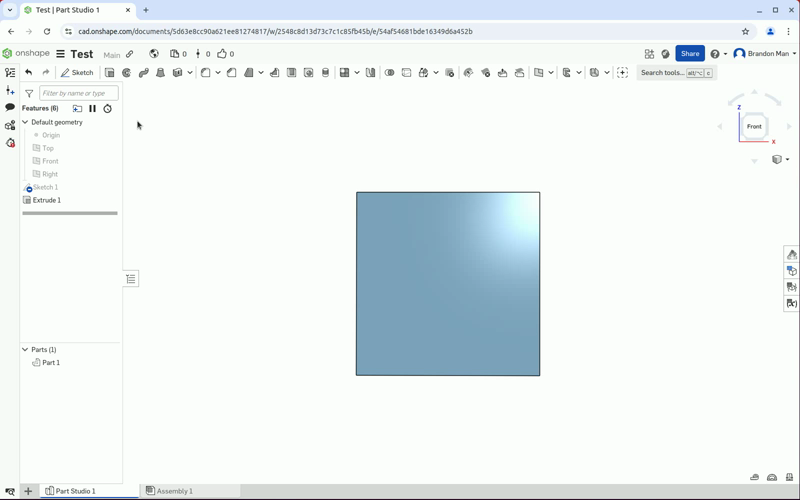
mouse_move(73, 189)
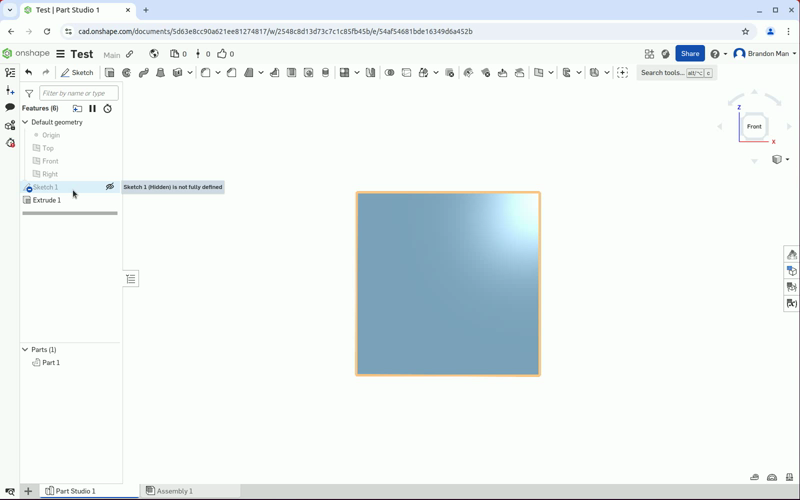
click(73, 189)
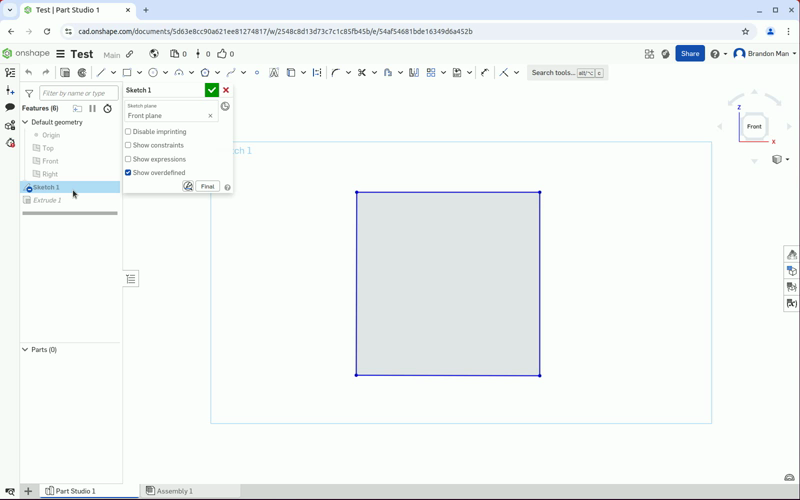
mouse_move(229, 92)
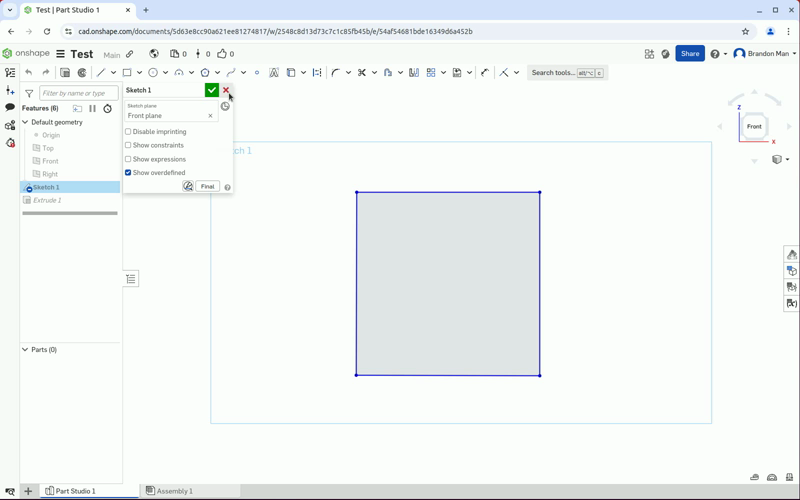
click(229, 92)
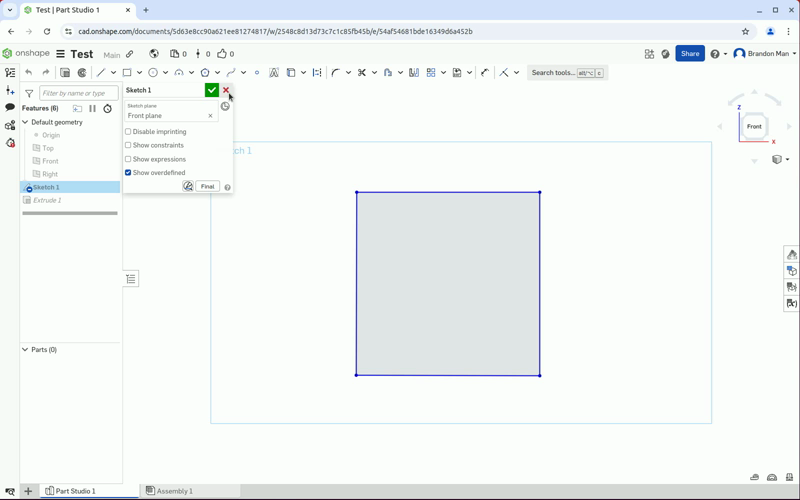
key(shift+s)
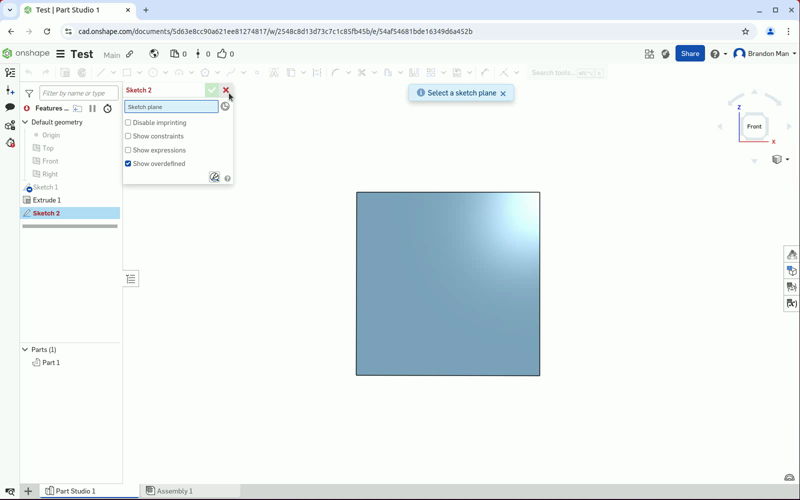
mouse_move(73, 163)
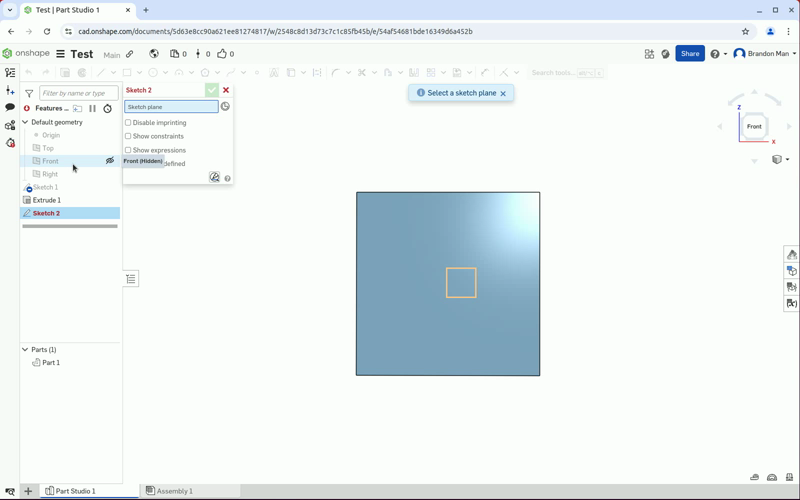
click(73, 163)
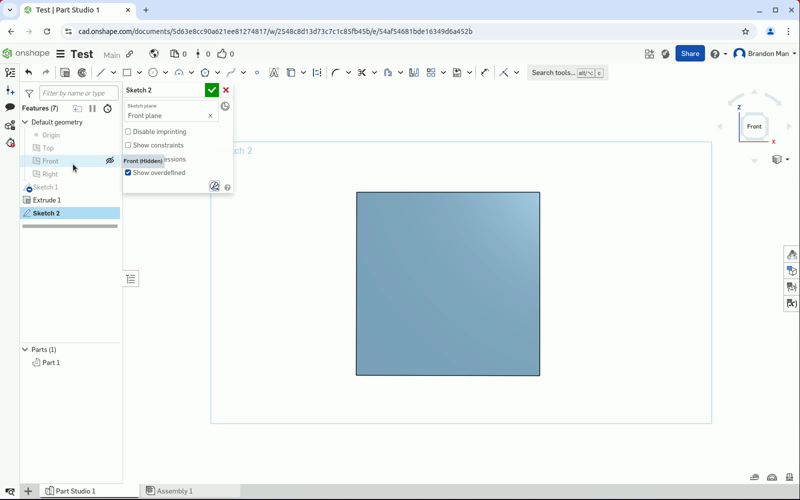
mouse_move(73, 352)
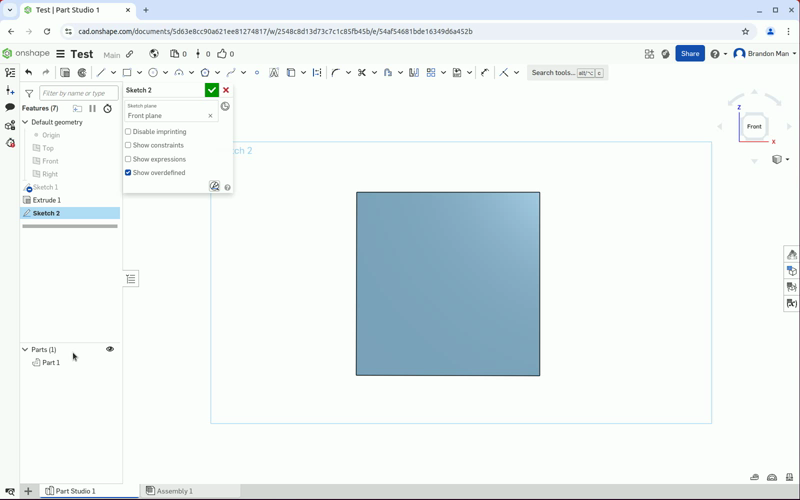
key(y)
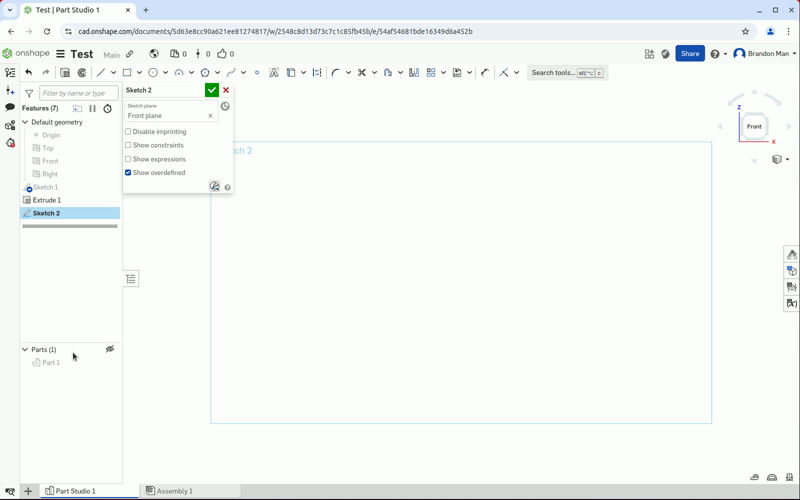
key(l)
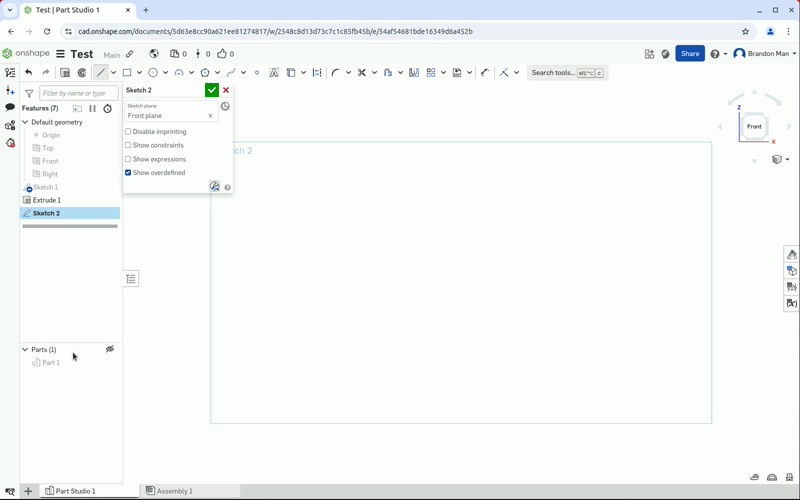
key_down(shift)
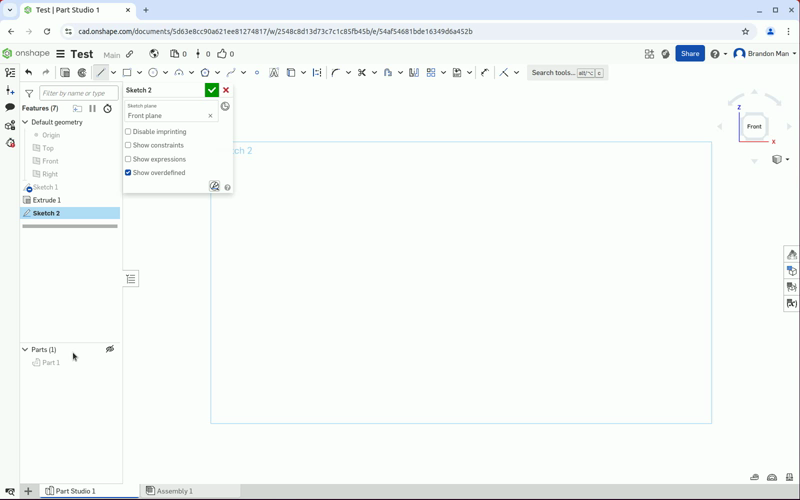
mouse_move(348, 382)
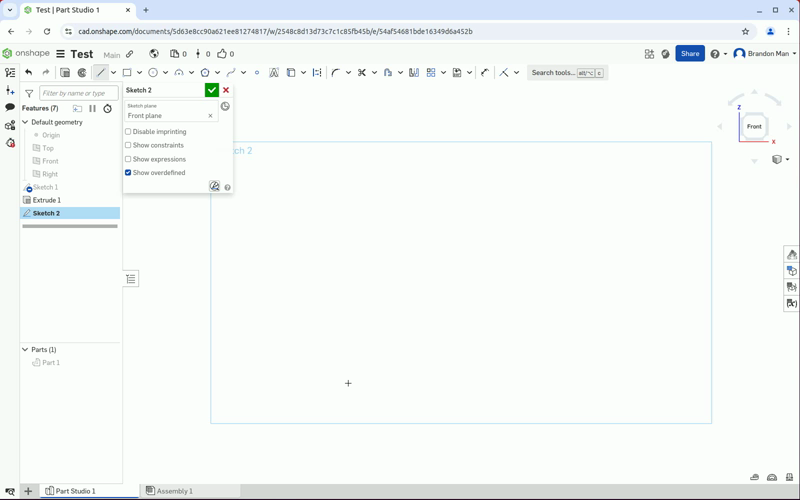
click(348, 382)
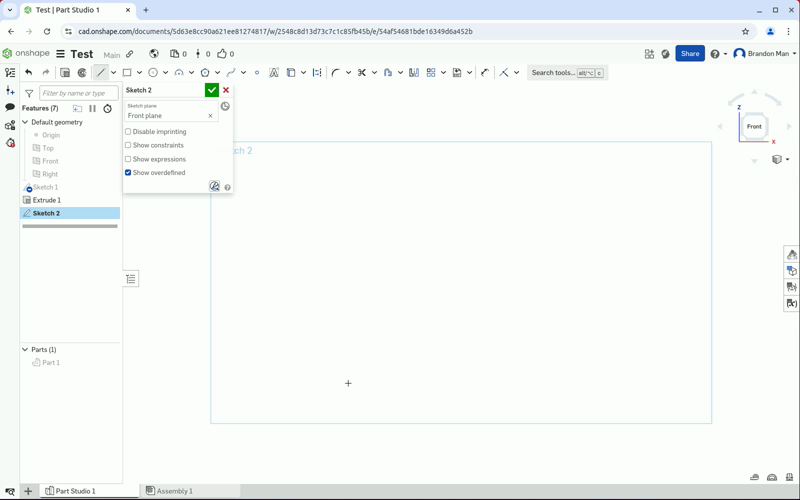
key_up(shift)
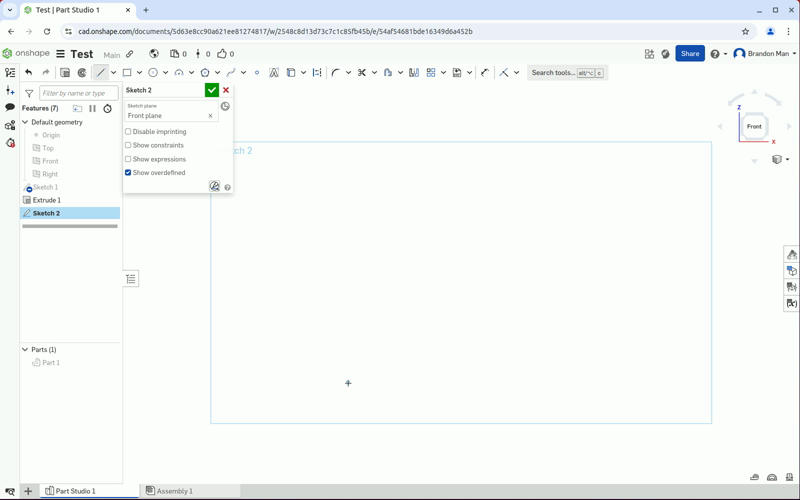
key_down(shift)
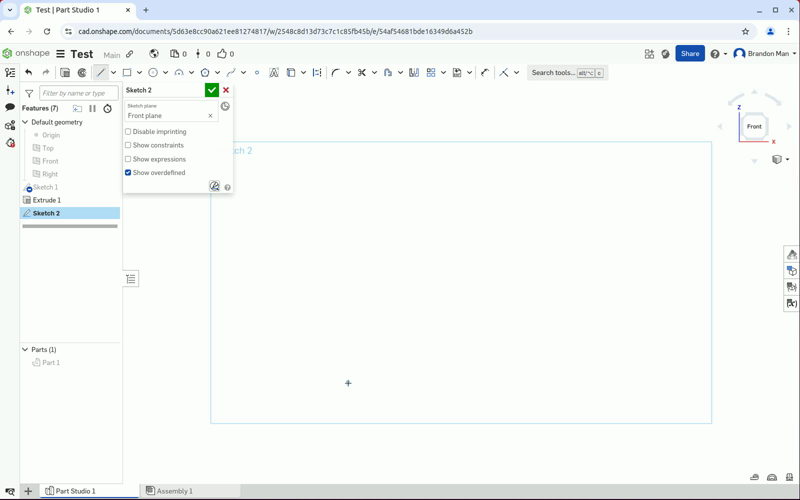
mouse_move(546, 382)
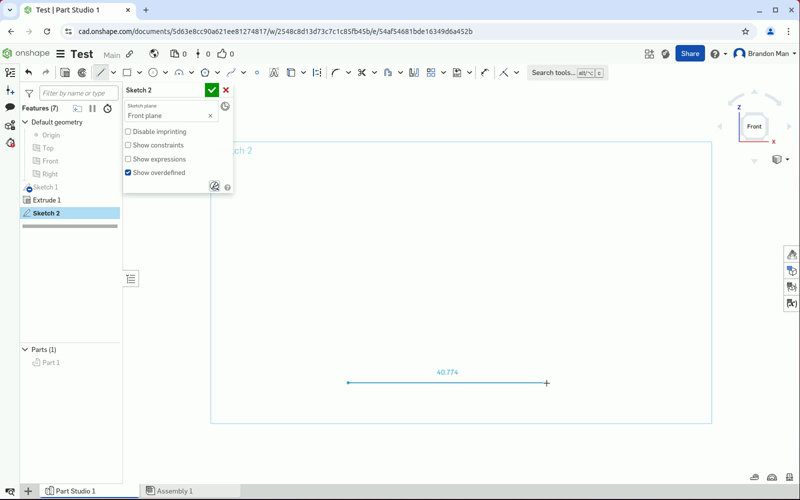
click(546, 382)
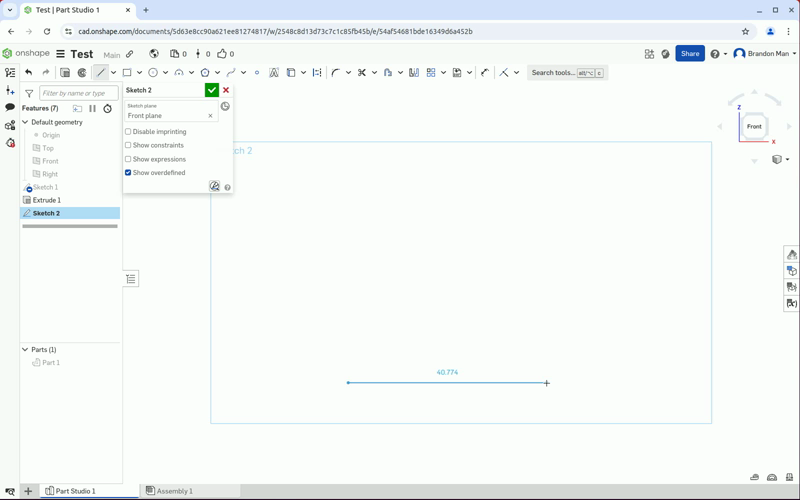
key_up(shift)
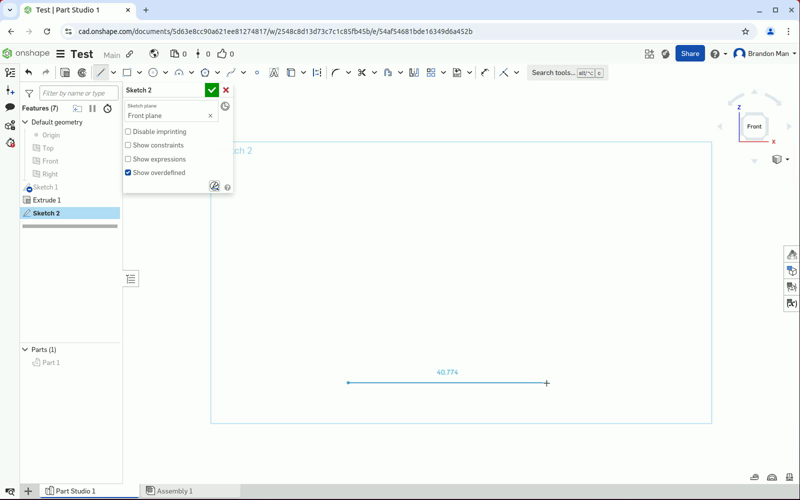
key_down(shift)
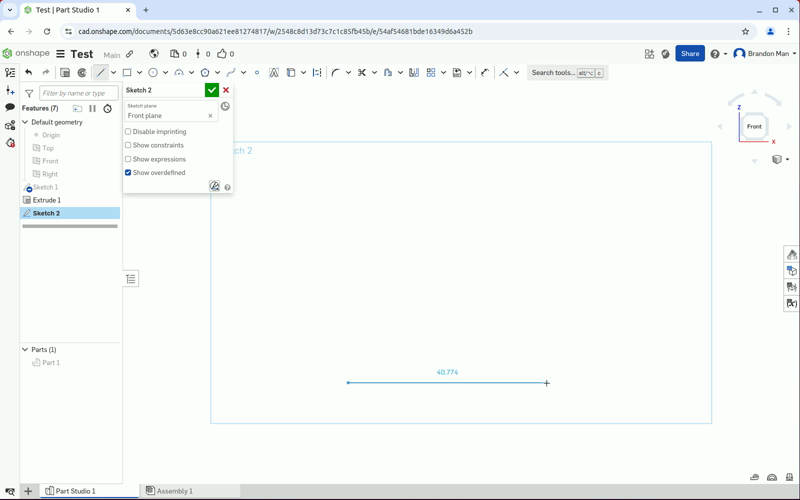
mouse_move(546, 184)
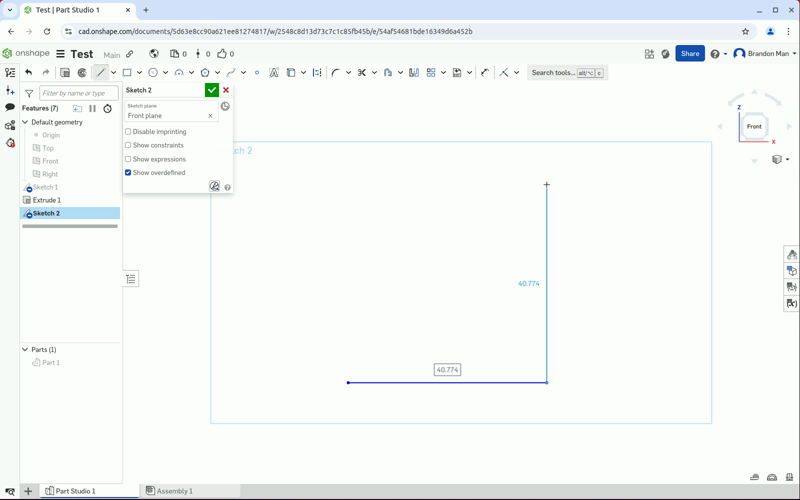
click(546, 184)
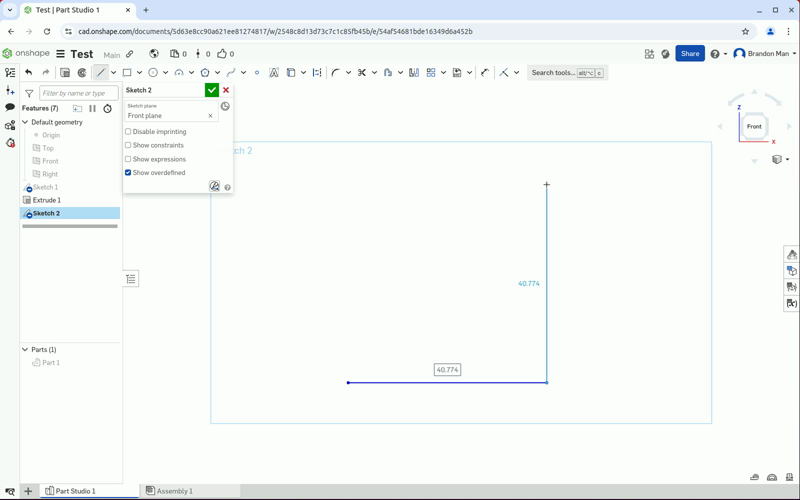
key_up(shift)
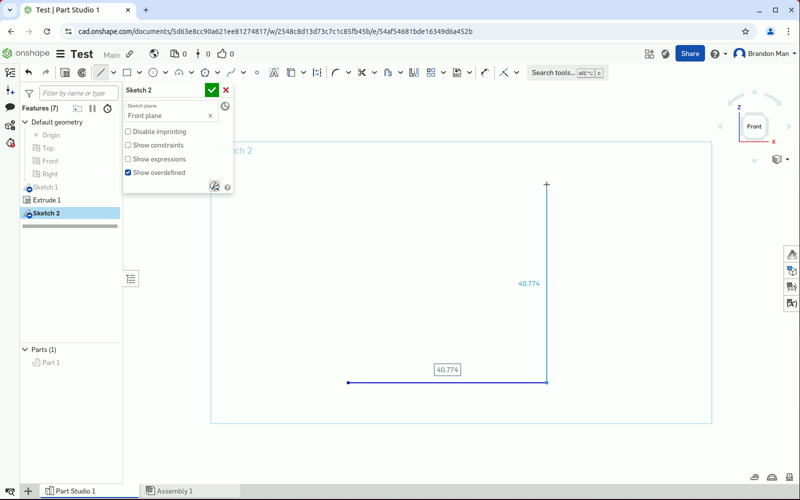
key_down(shift)
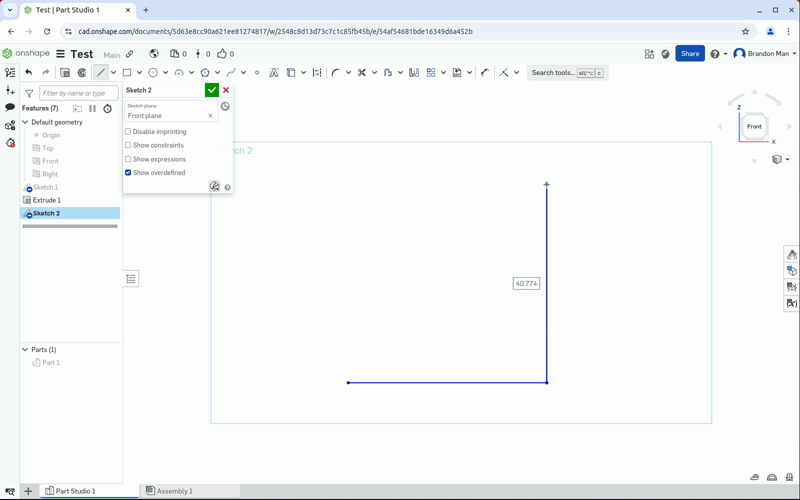
mouse_move(348, 184)
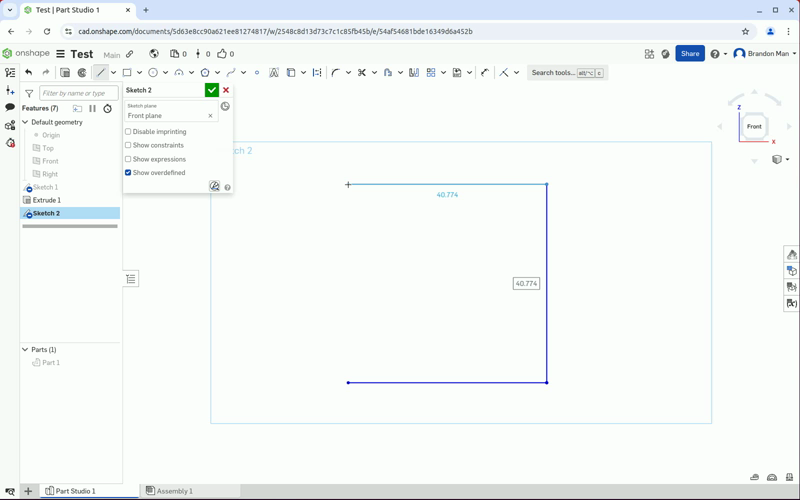
click(348, 184)
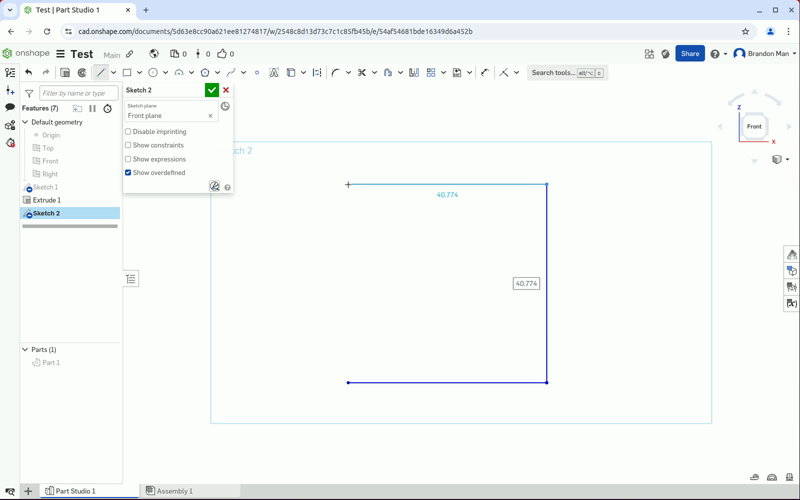
key_up(shift)
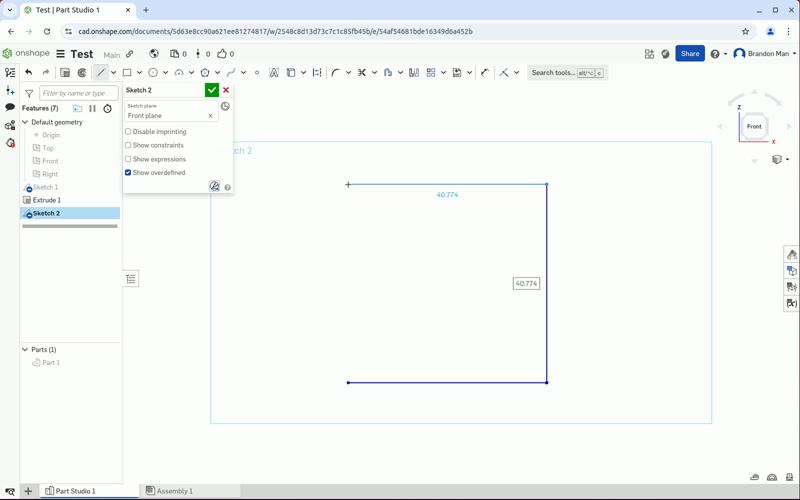
key_down(shift)
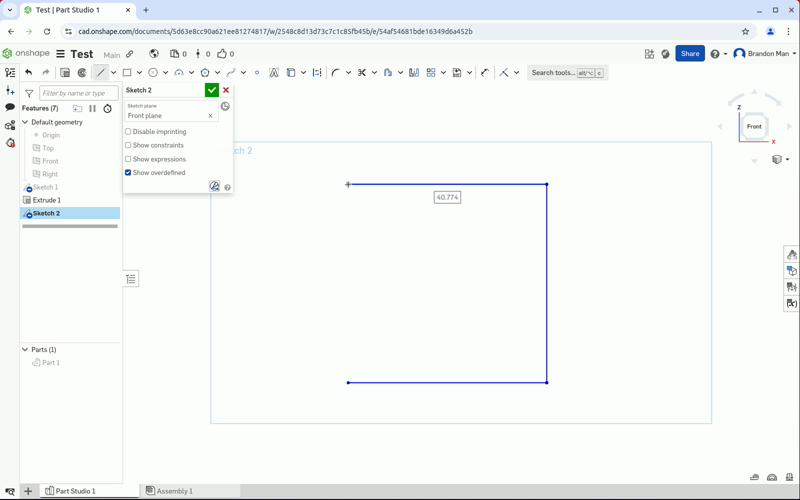
mouse_move(348, 382)
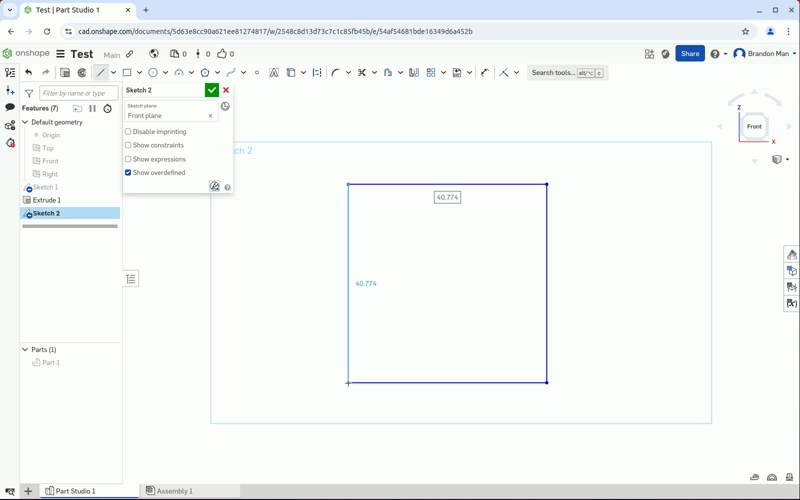
key_up(shift)
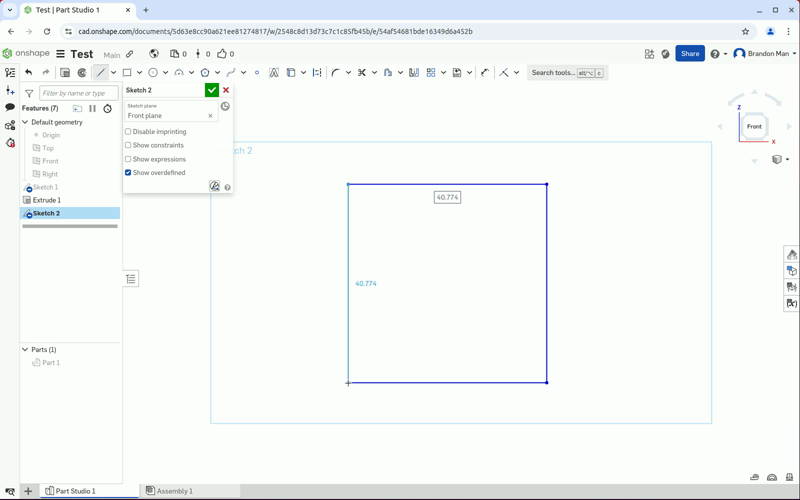
click(348, 382)
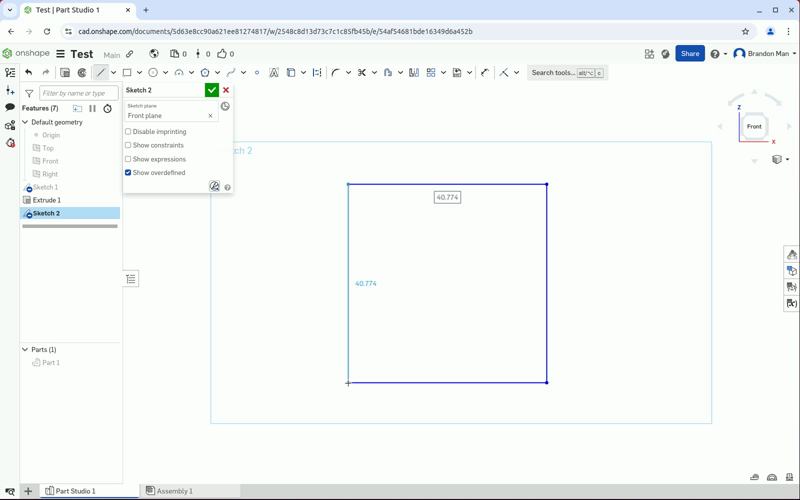
key(esc)
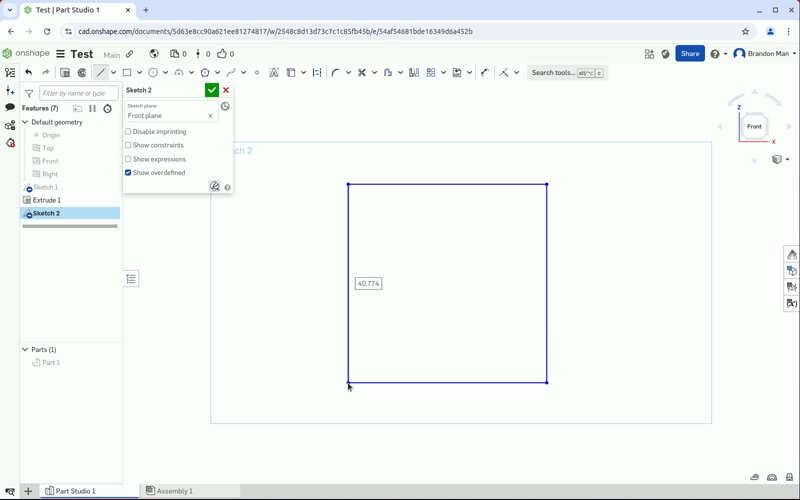
key(l)
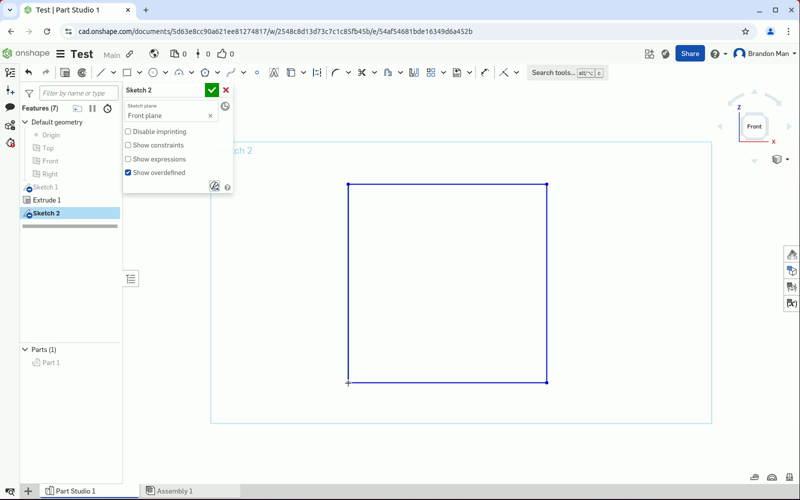
key_down(shift)
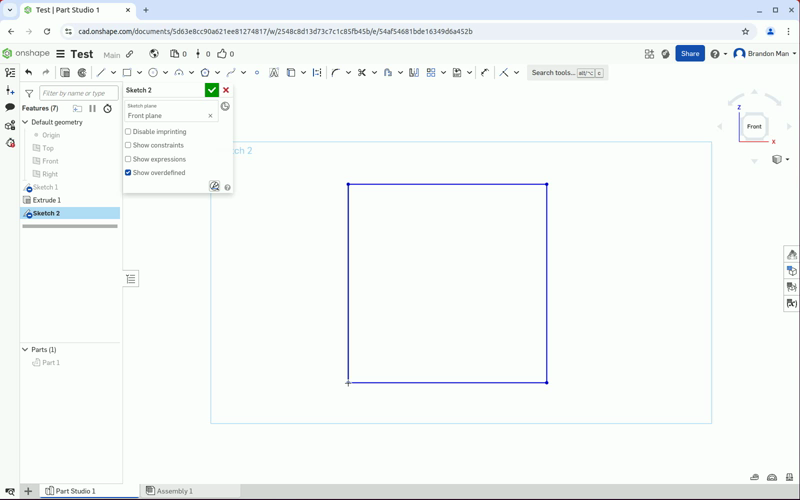
mouse_move(356, 374)
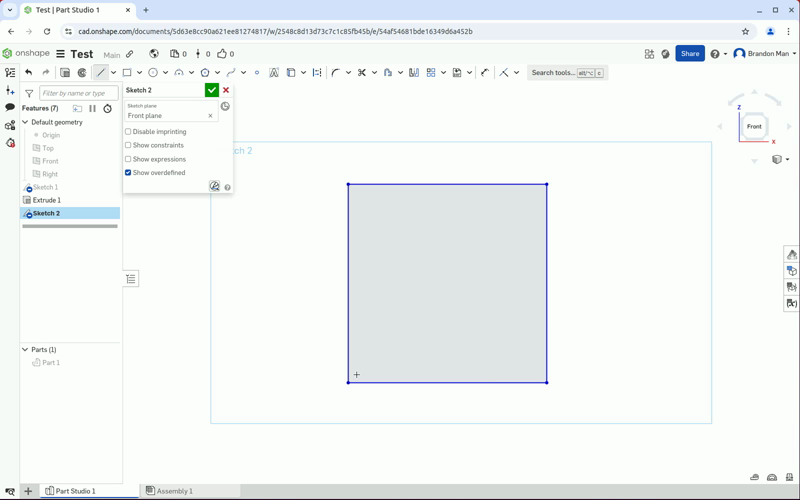
click(356, 374)
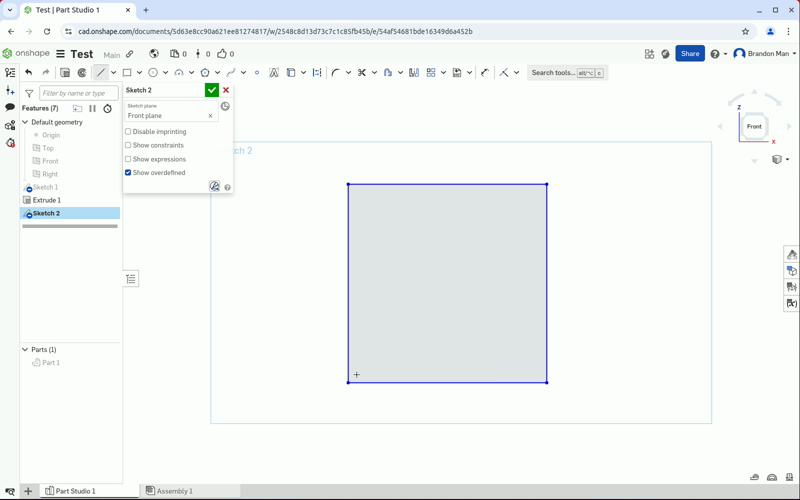
key_up(shift)
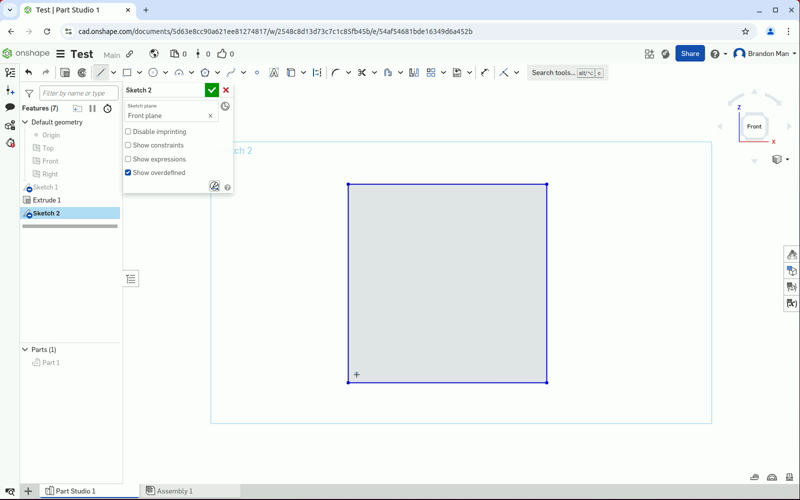
key_down(shift)
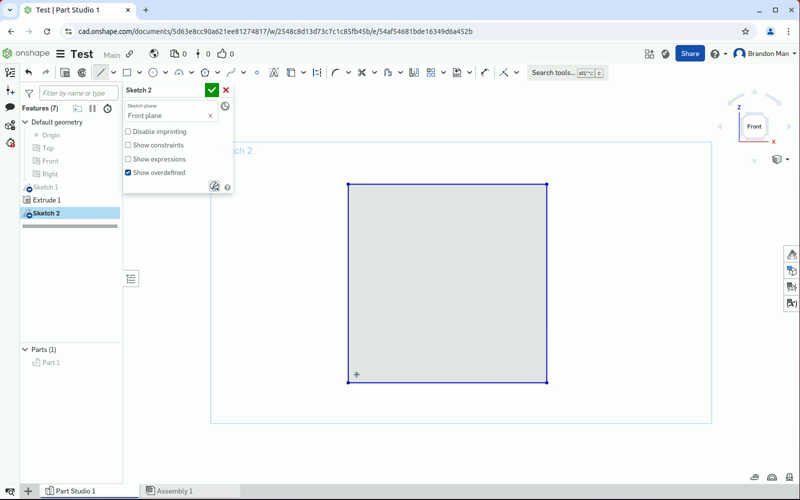
mouse_move(538, 374)
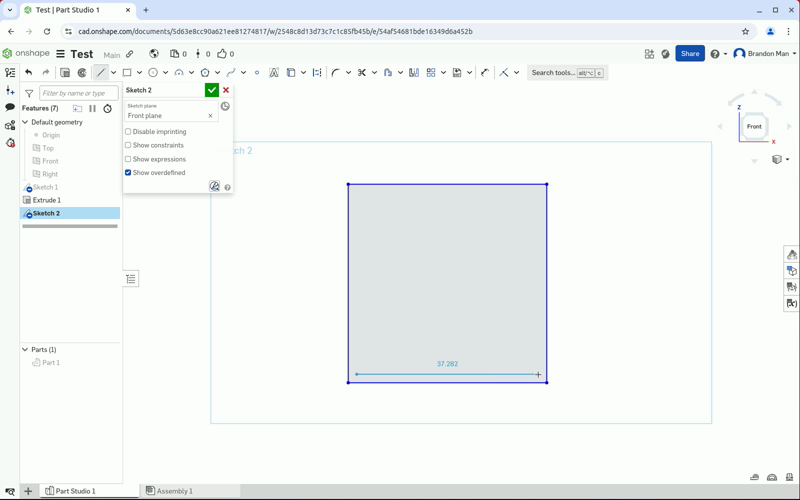
click(538, 374)
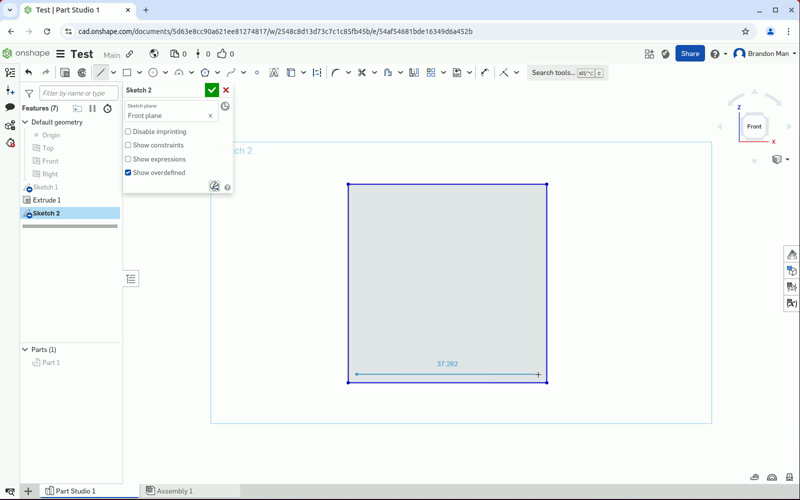
key_up(shift)
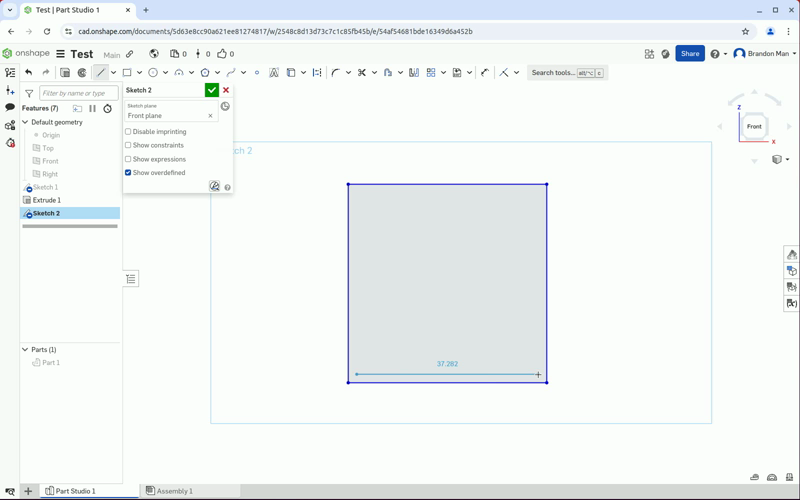
key_down(shift)
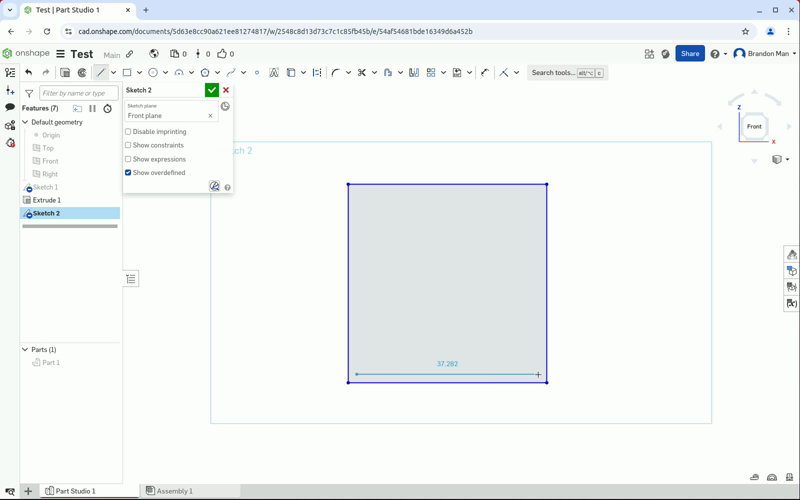
mouse_move(538, 192)
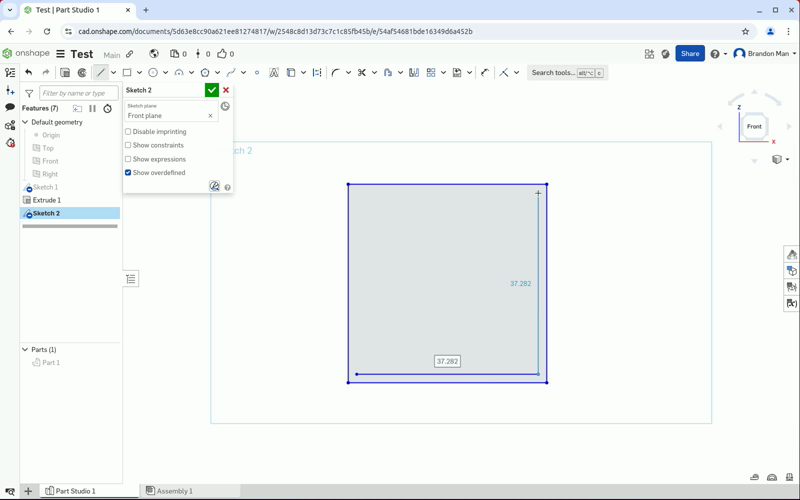
click(538, 192)
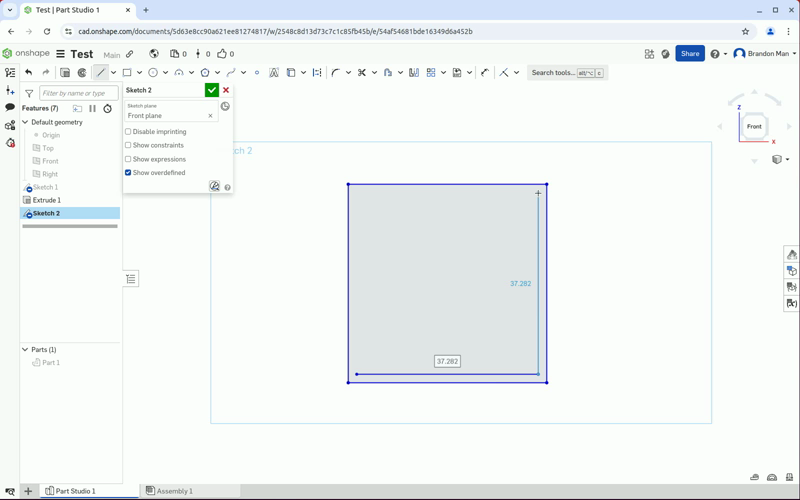
key_up(shift)
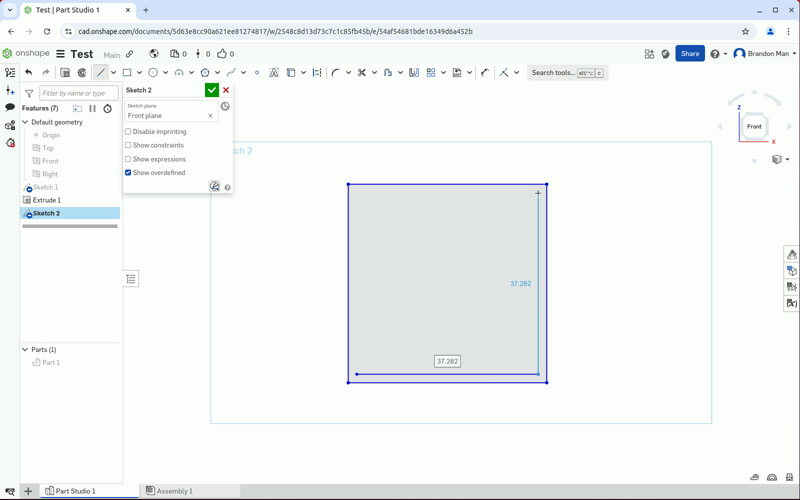
key_down(shift)
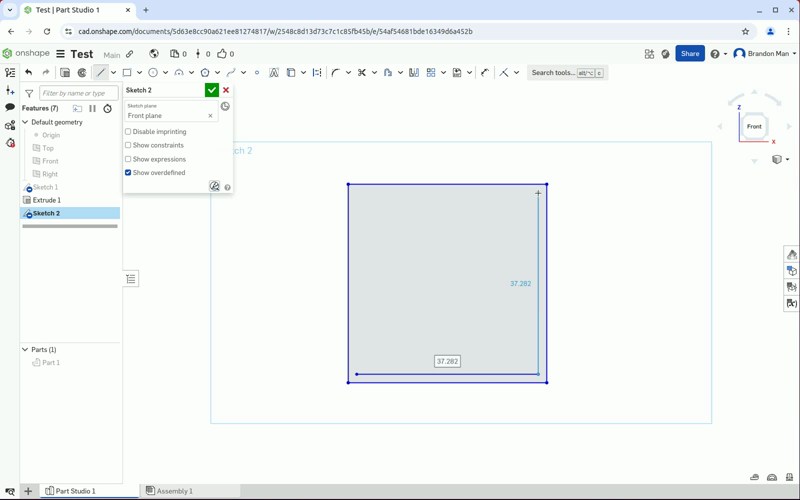
mouse_move(356, 192)
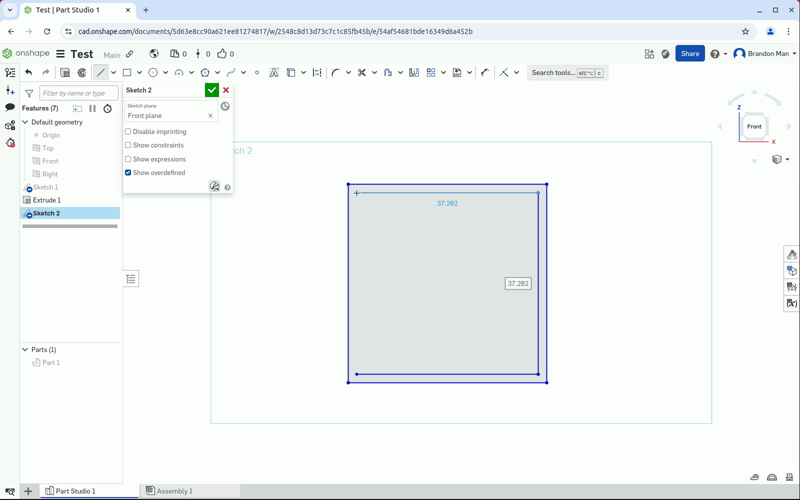
click(356, 192)
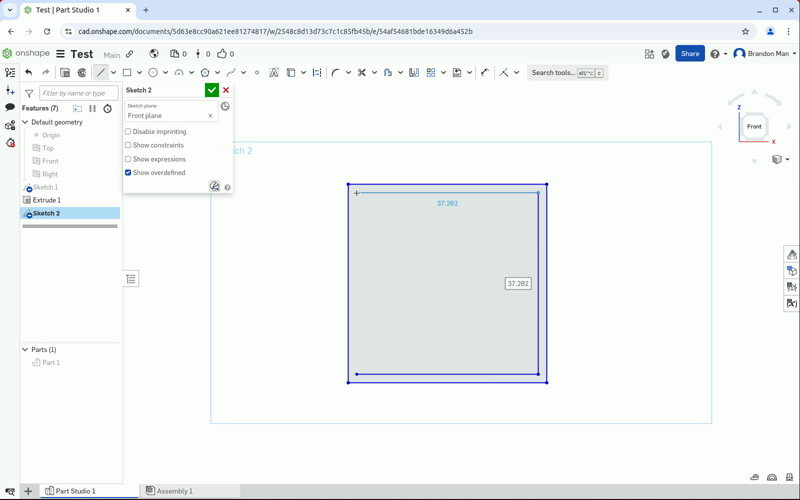
key_up(shift)
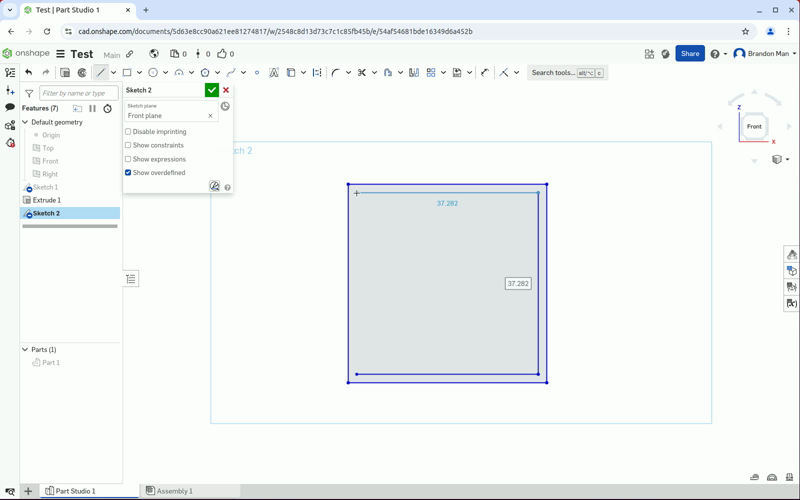
key_down(shift)
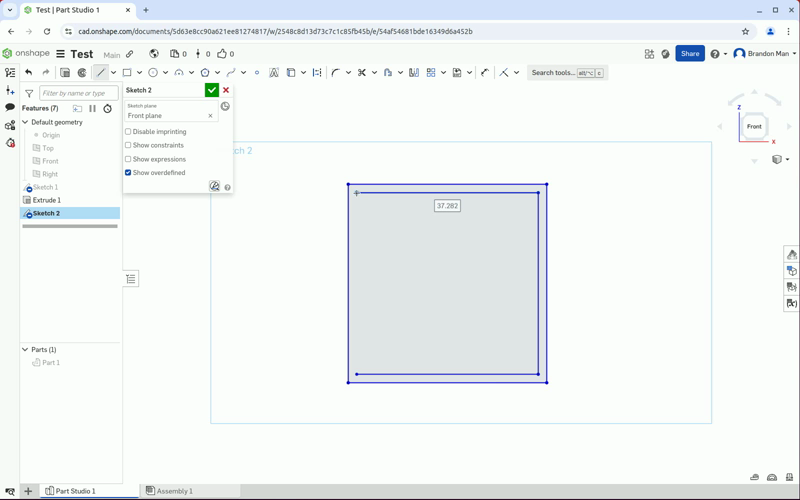
mouse_move(356, 374)
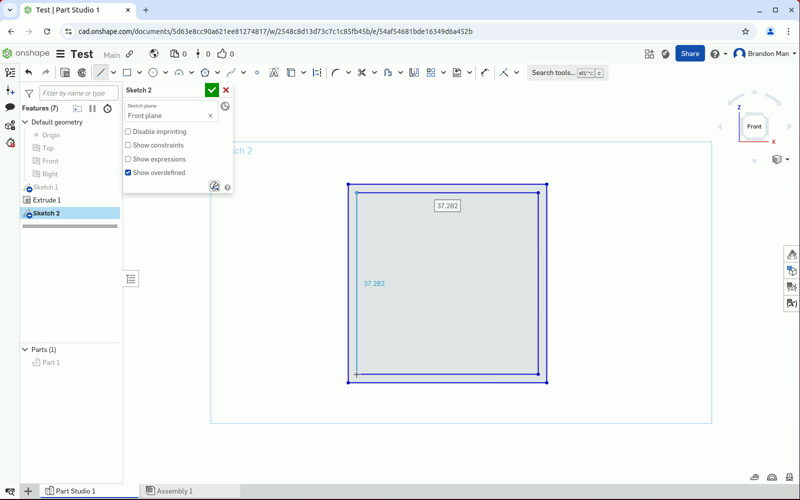
key_up(shift)
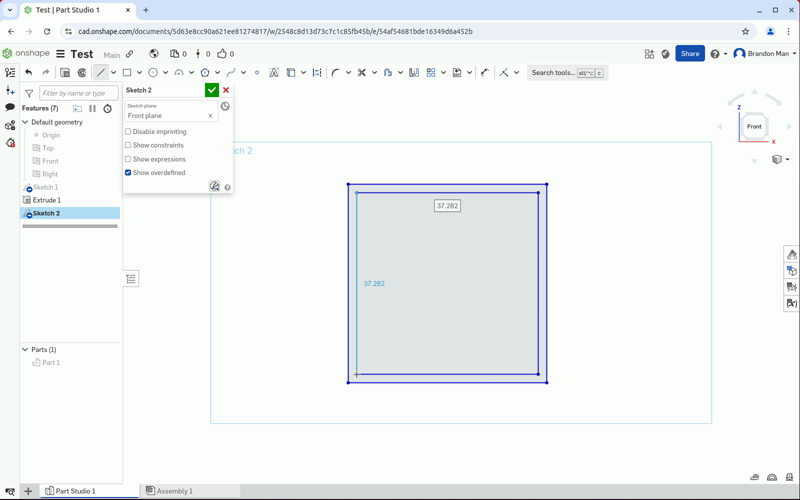
click(356, 374)
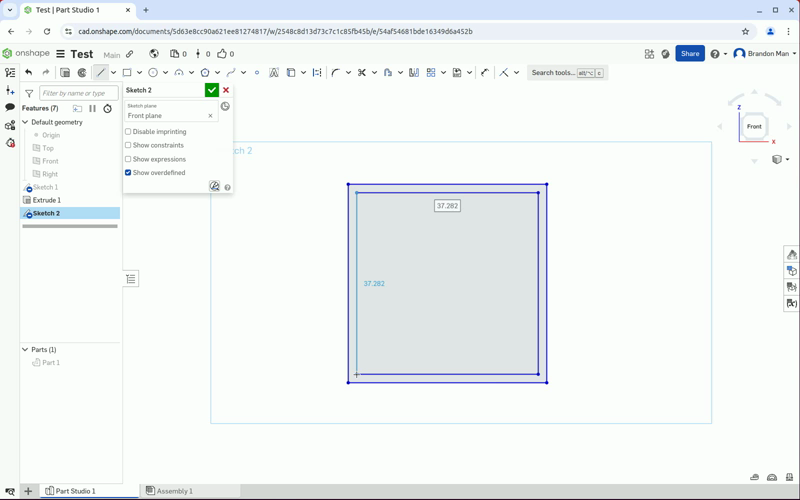
key(esc)
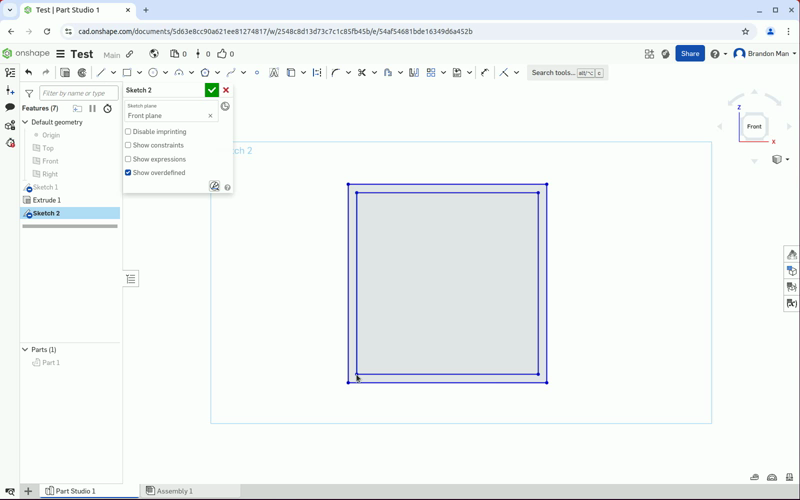
mouse_move(542, 190)
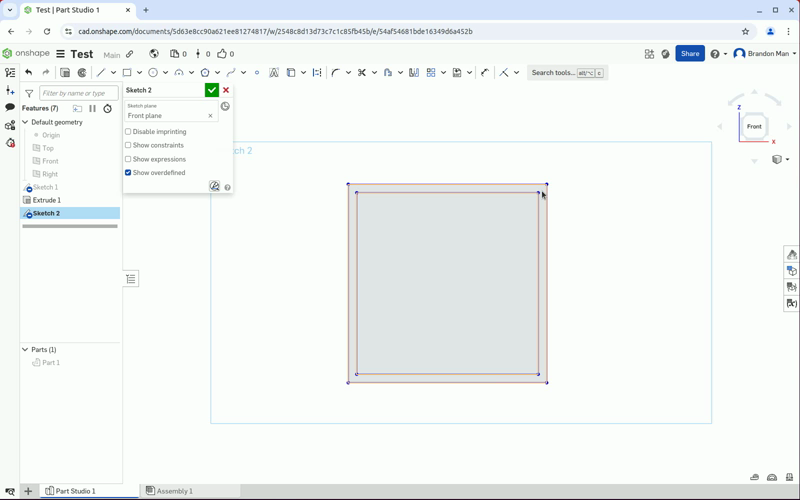
click(542, 190)
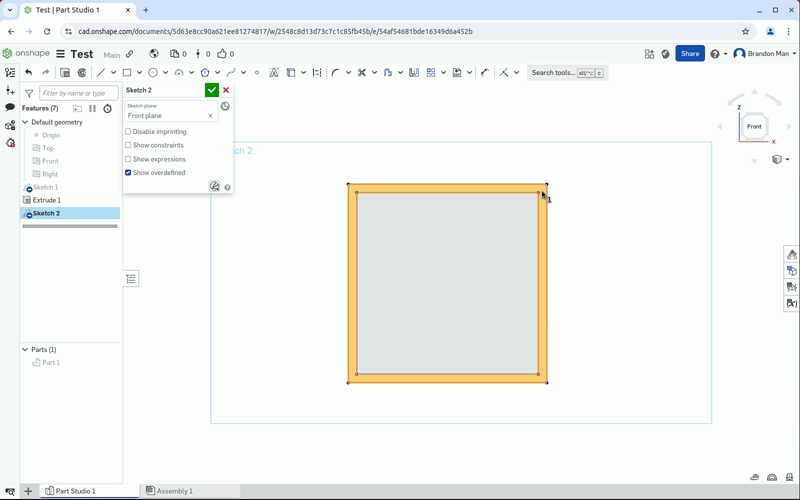
mouse_move(73, 352)
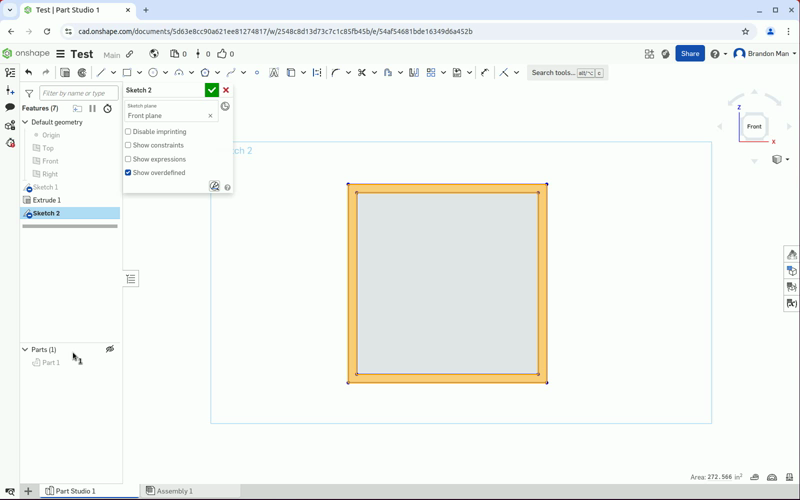
key(shift+y)
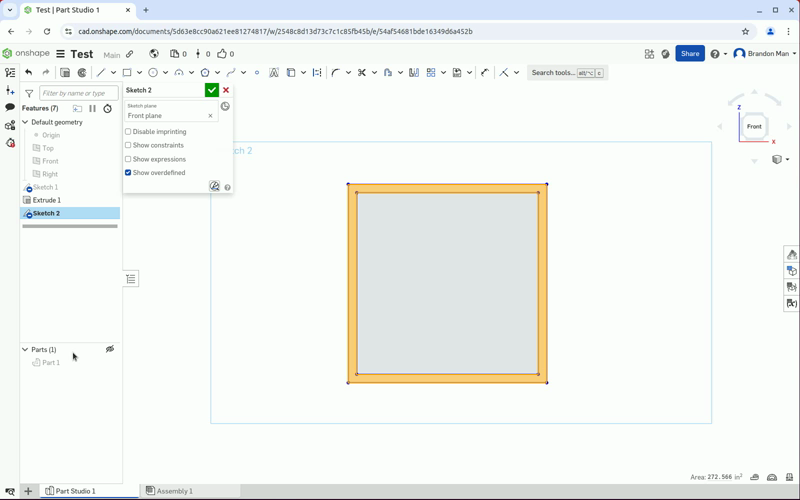
key(shift+e)
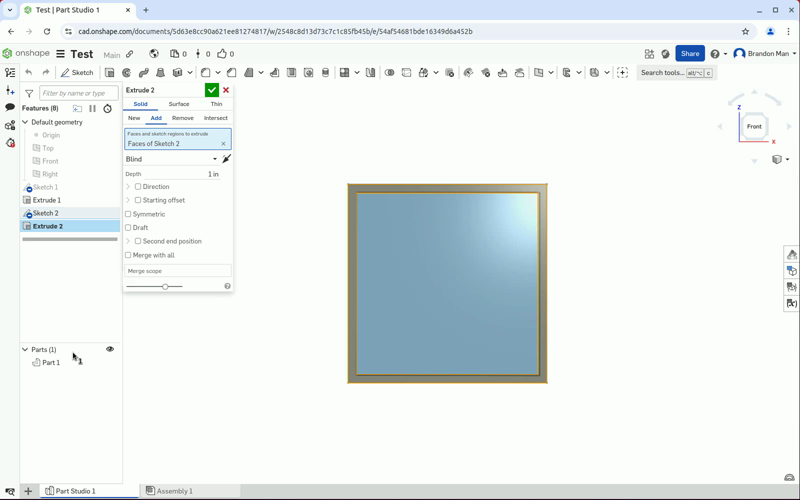
mouse_move(143, 106)
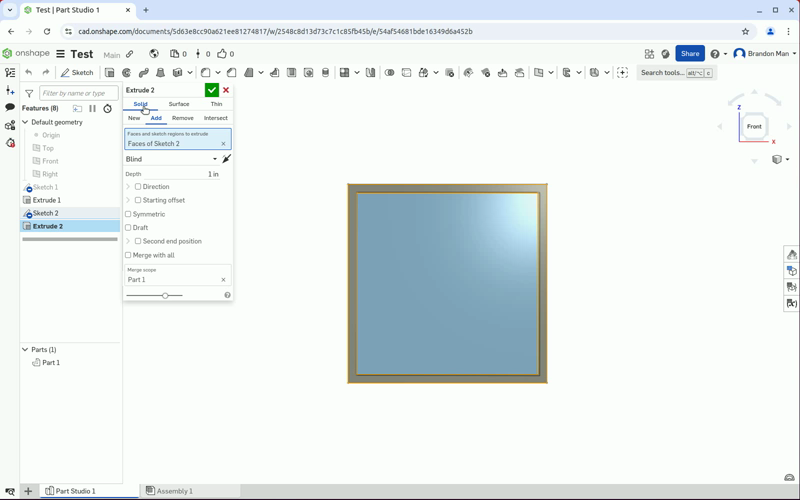
click(143, 106)
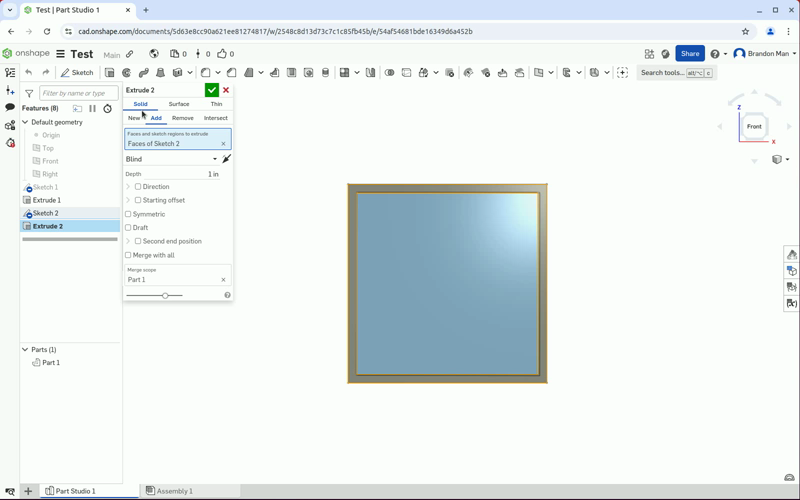
mouse_move(137, 120)
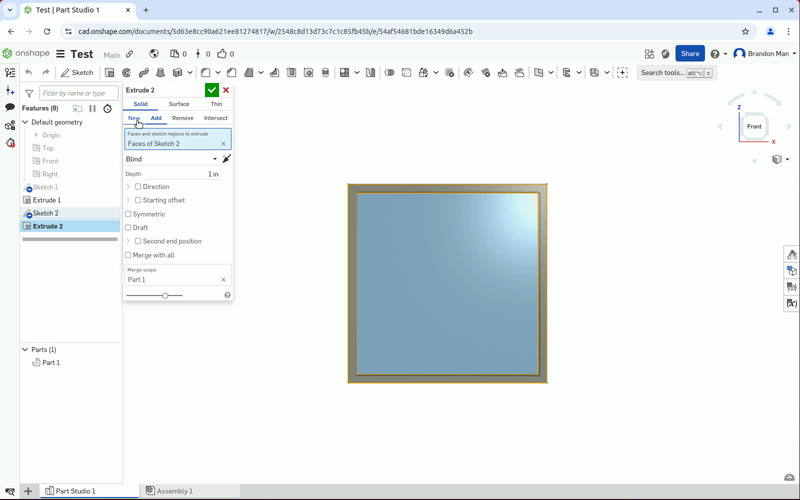
click(137, 120)
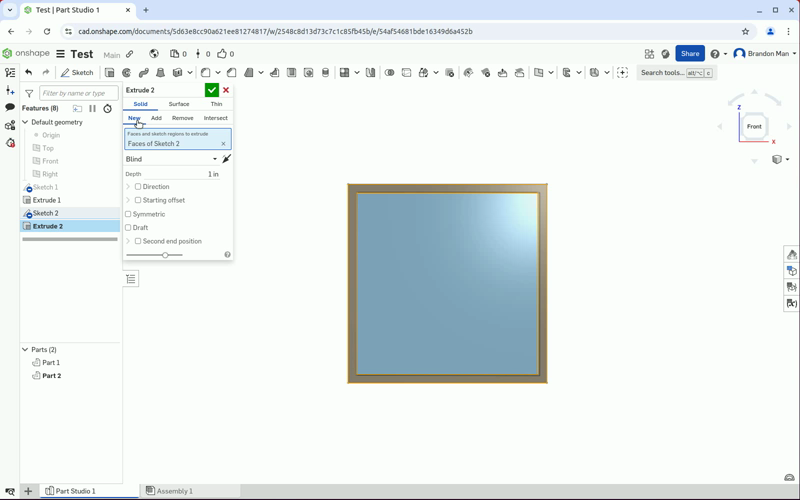
key(tab, 4)
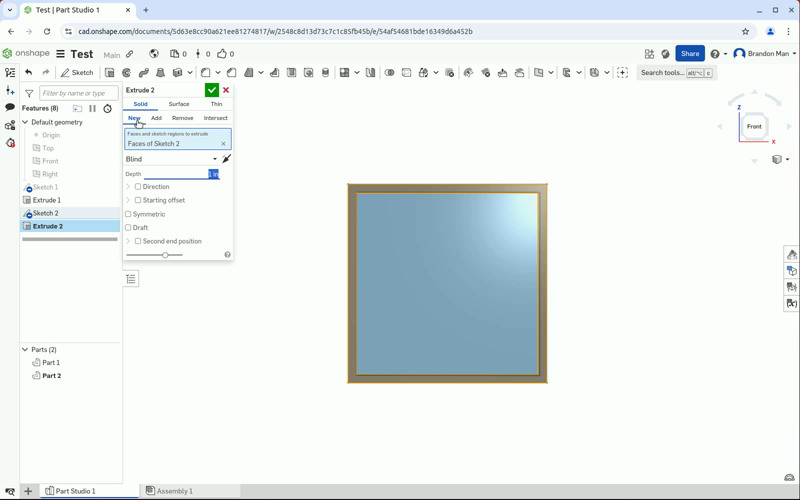
text(15.165)
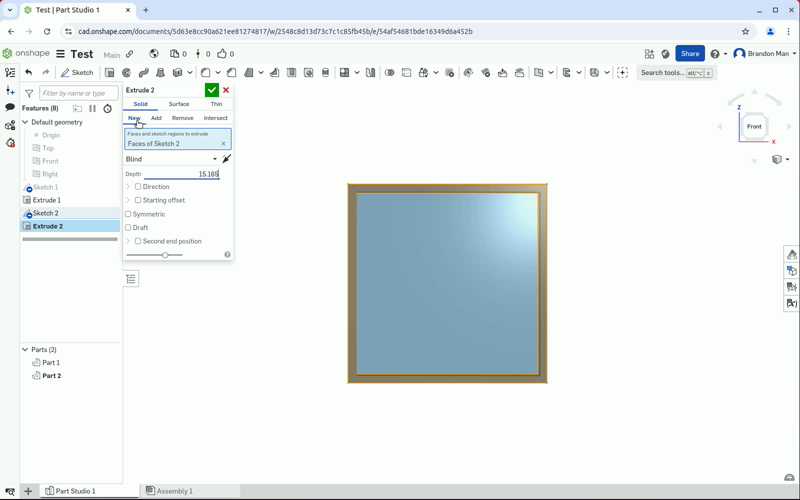
key(enter)
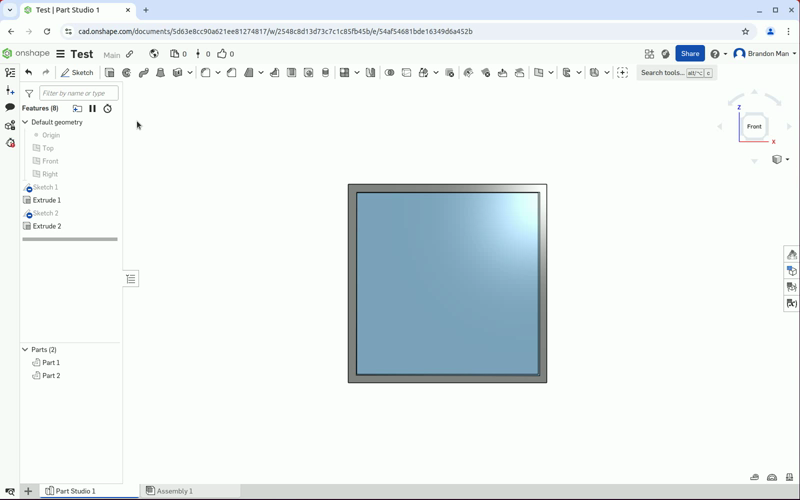
key(shift+h)
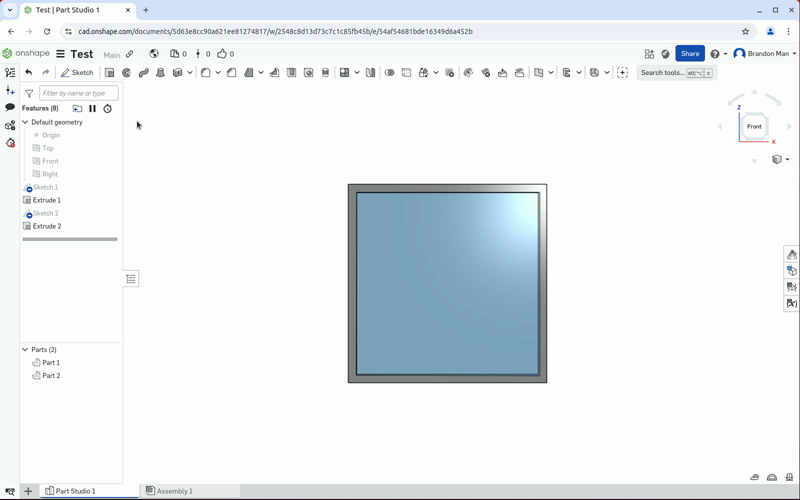
key(shift+h)
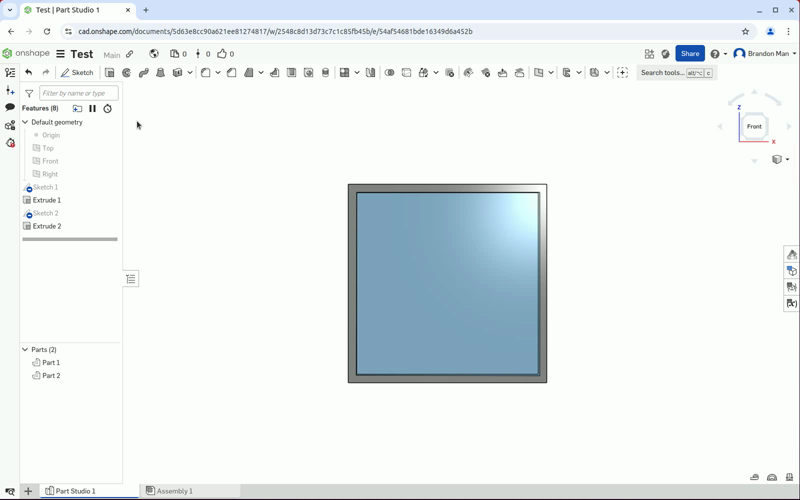
mouse_move(73, 189)
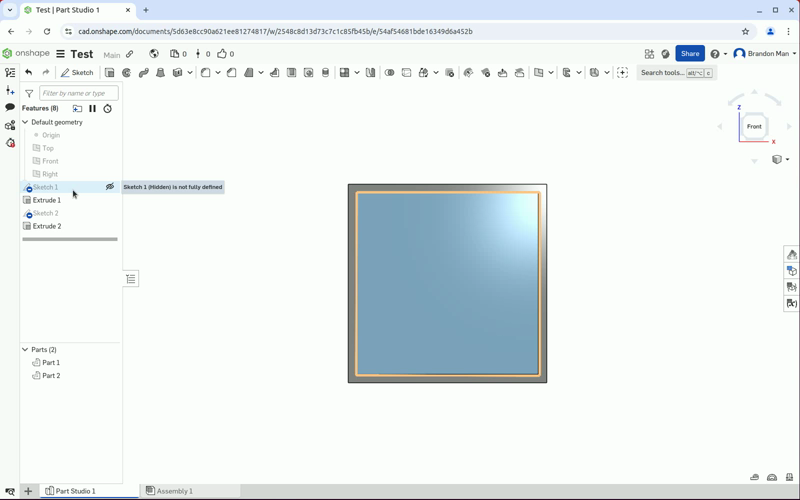
click(73, 189)
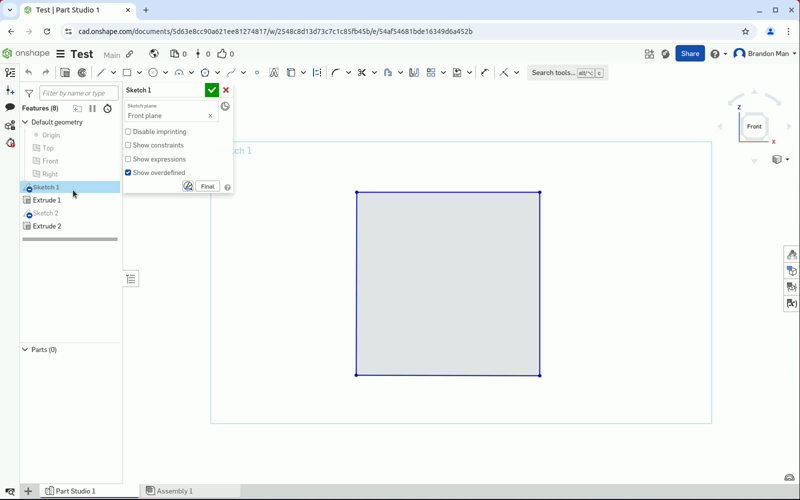
mouse_move(229, 92)
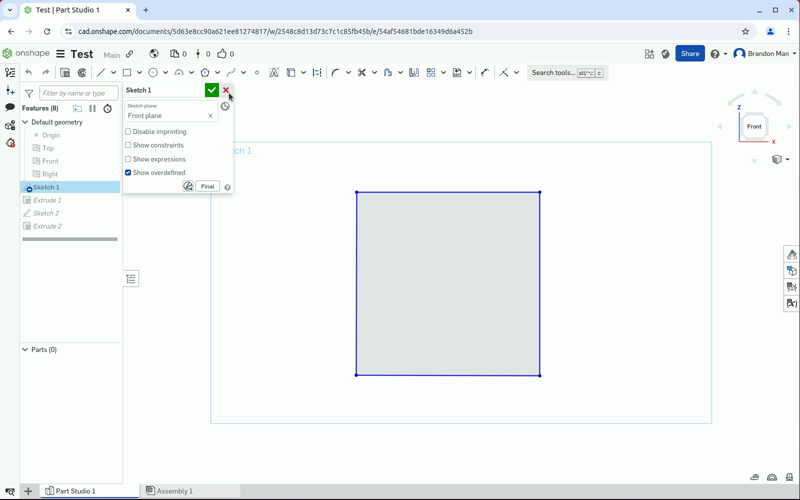
click(229, 92)
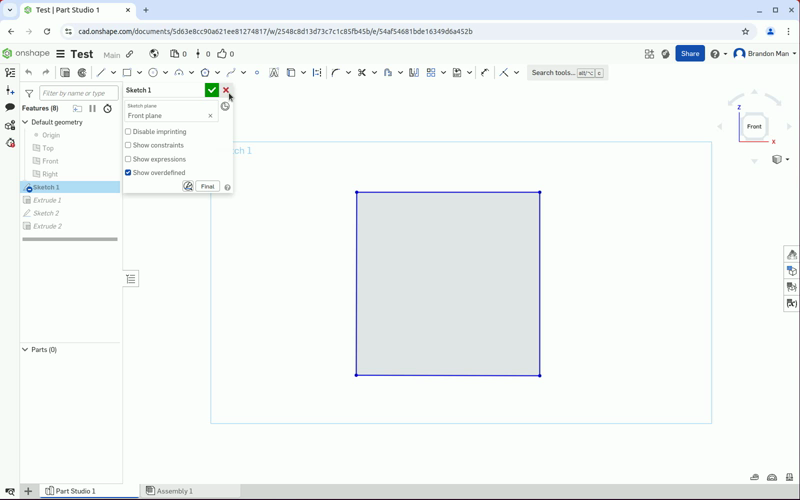
key(shift+s)
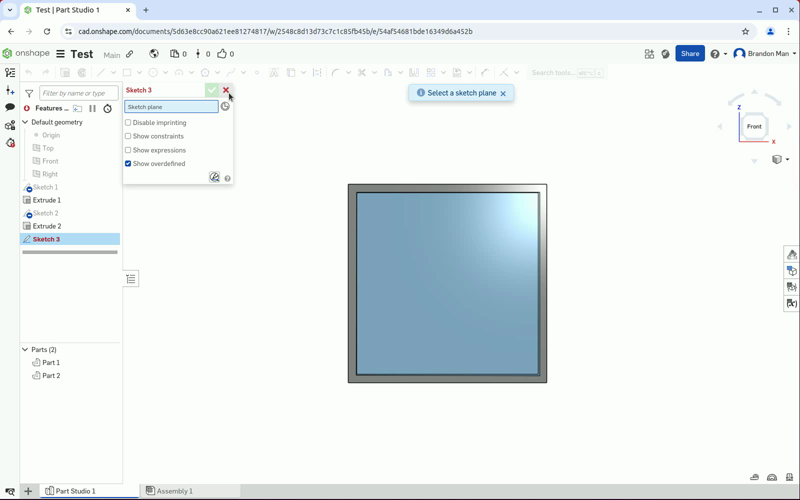
mouse_move(73, 163)
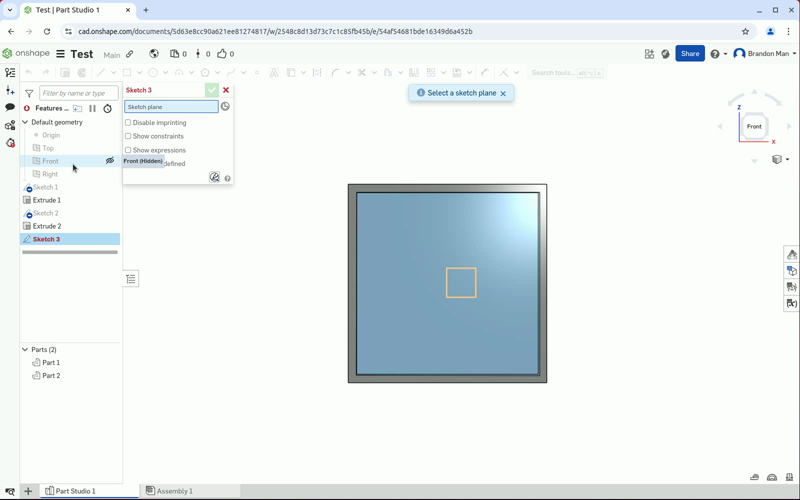
click(73, 163)
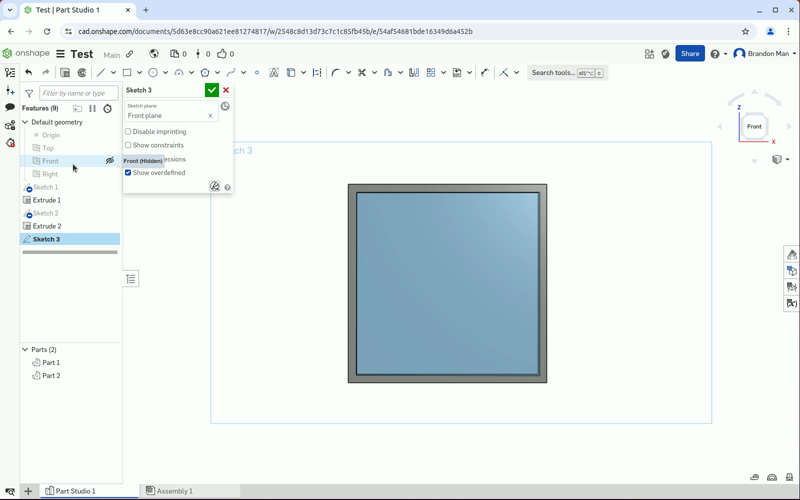
mouse_move(73, 352)
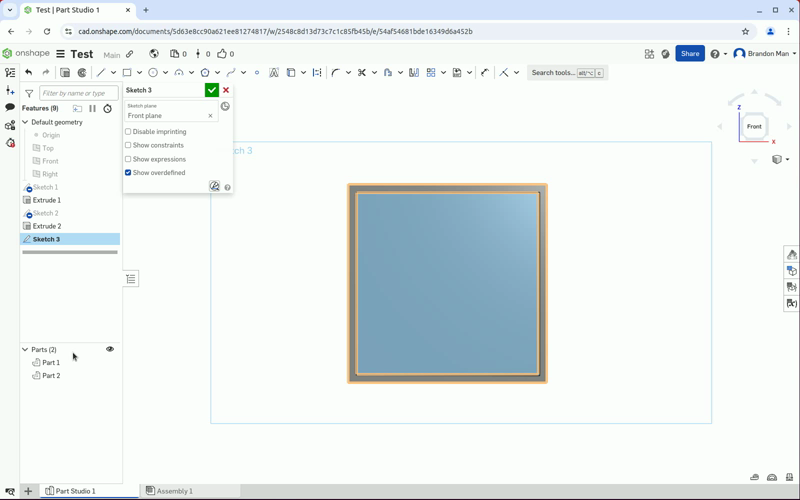
key(y)
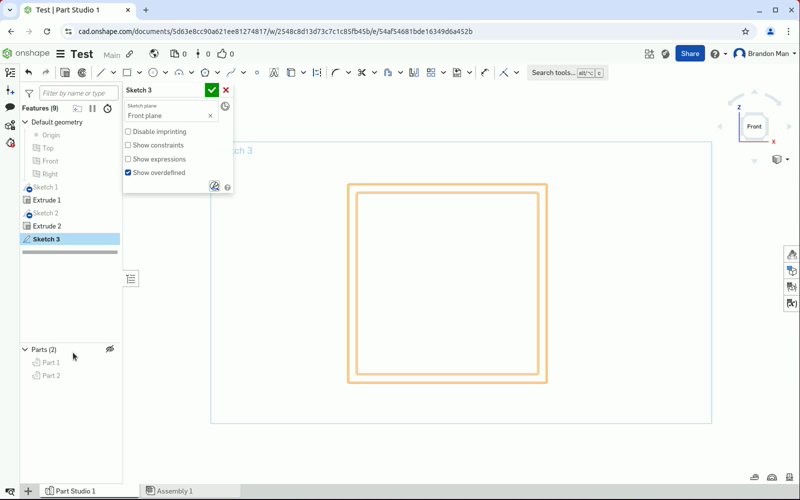
key(l)
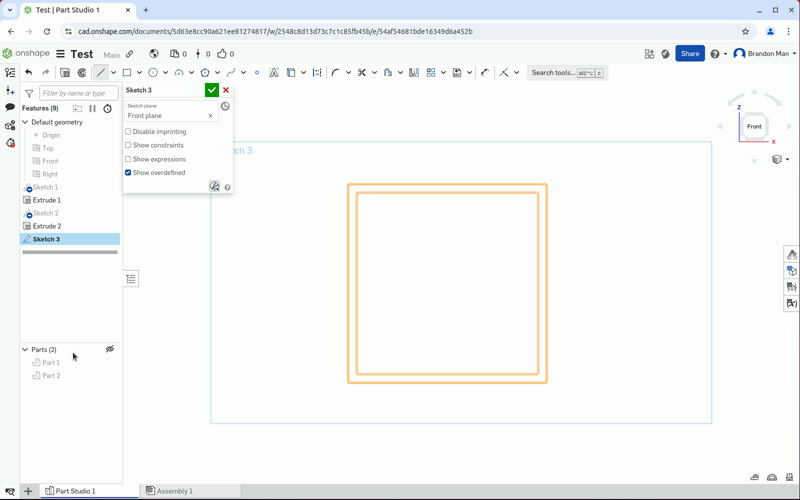
key_down(shift)
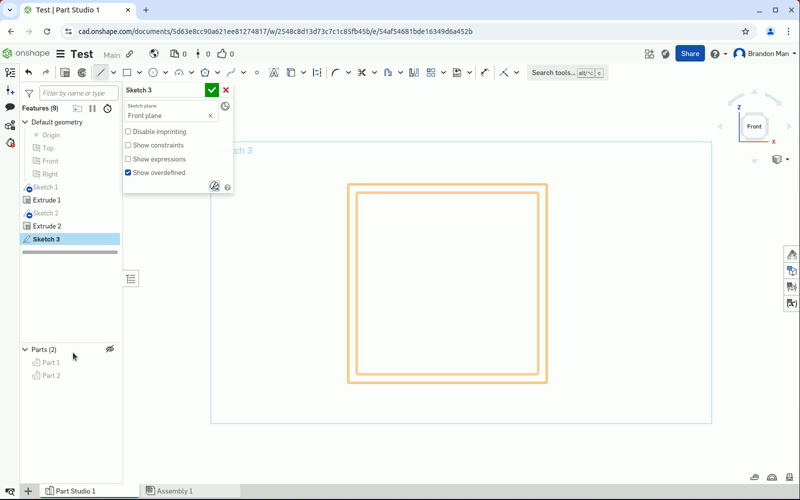
mouse_move(356, 375)
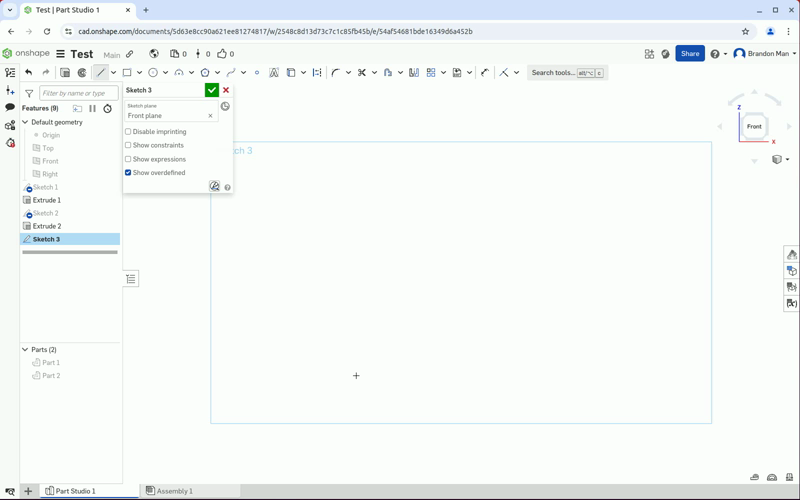
click(356, 375)
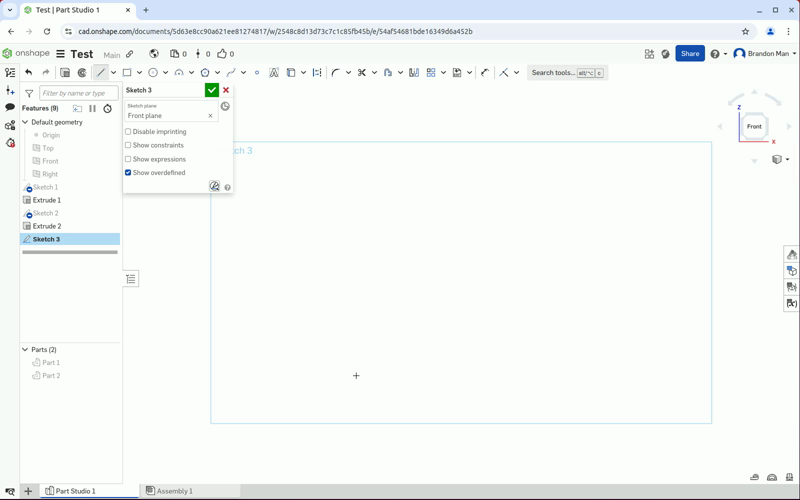
key_up(shift)
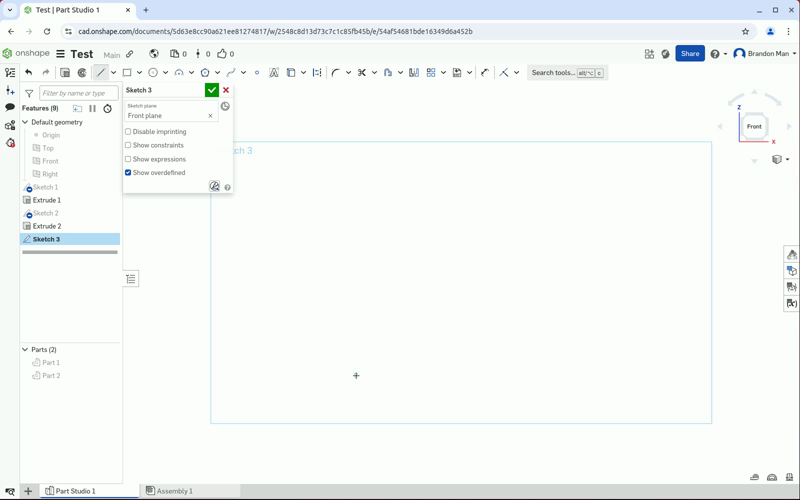
key_down(shift)
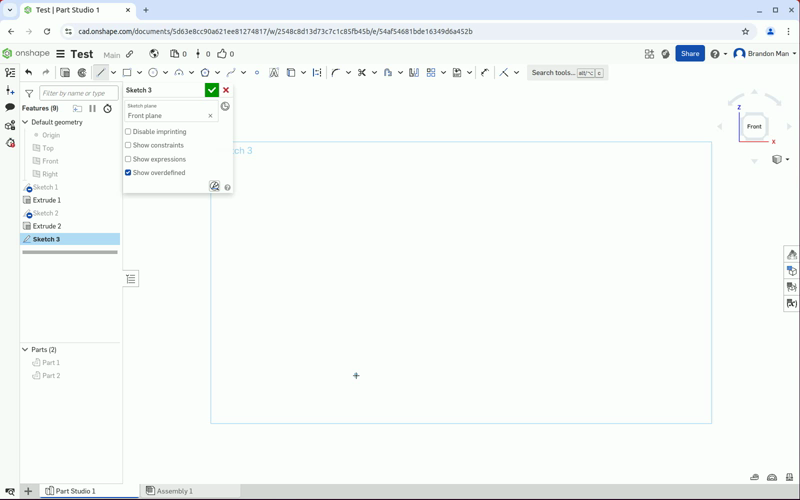
mouse_move(539, 375)
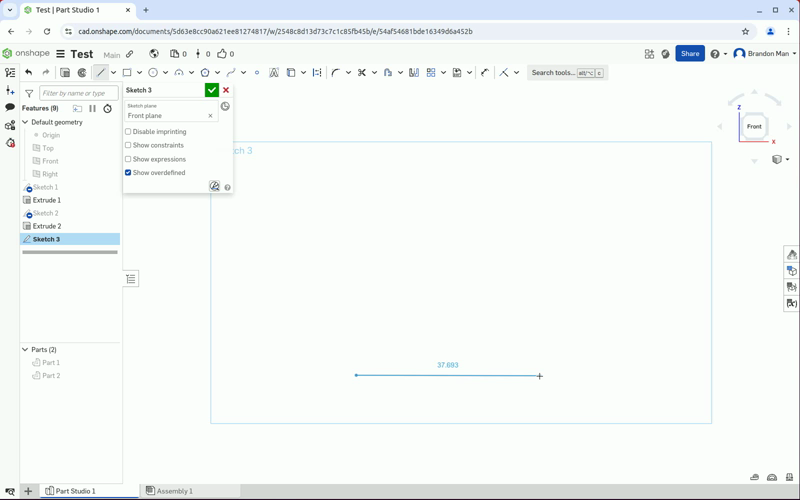
click(539, 375)
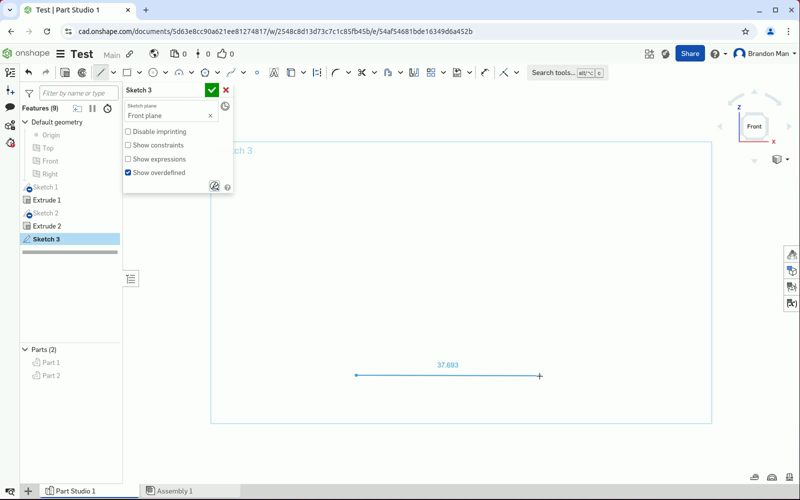
key_up(shift)
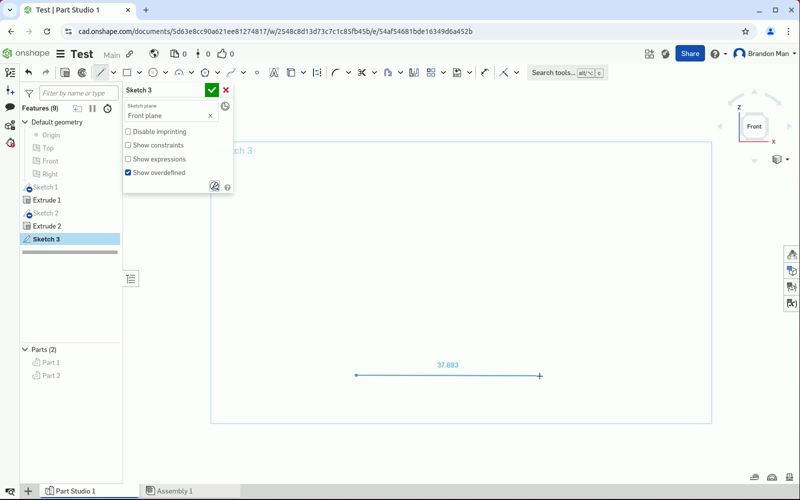
key_down(shift)
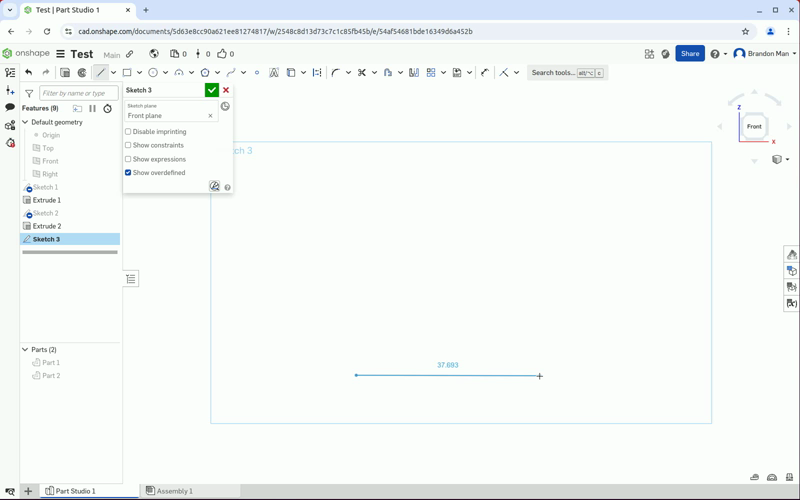
mouse_move(539, 192)
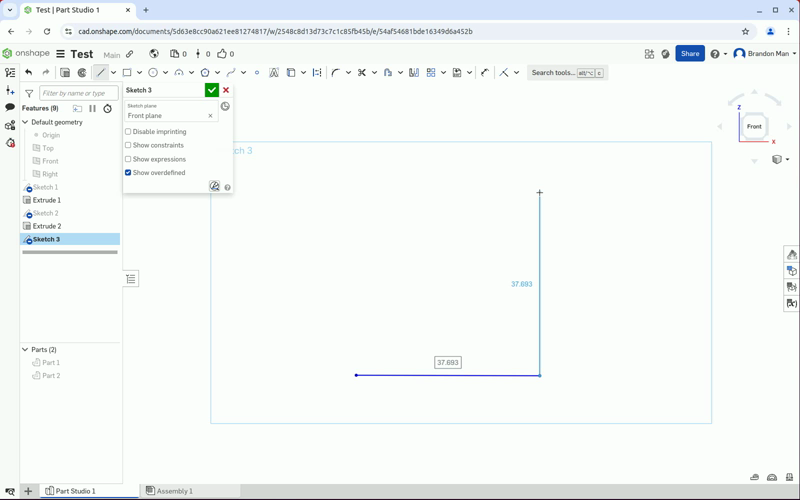
click(539, 192)
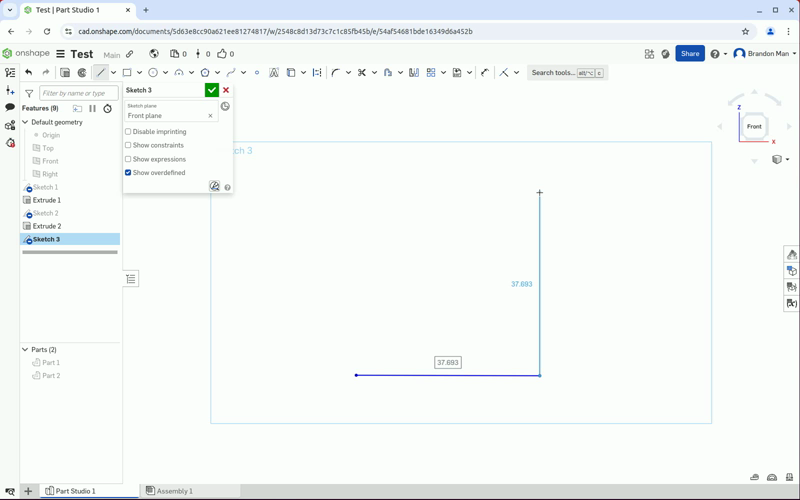
key_up(shift)
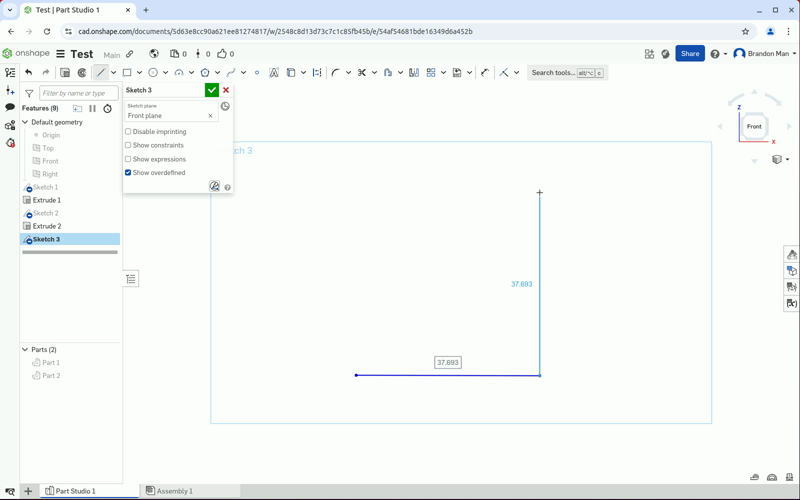
key_down(shift)
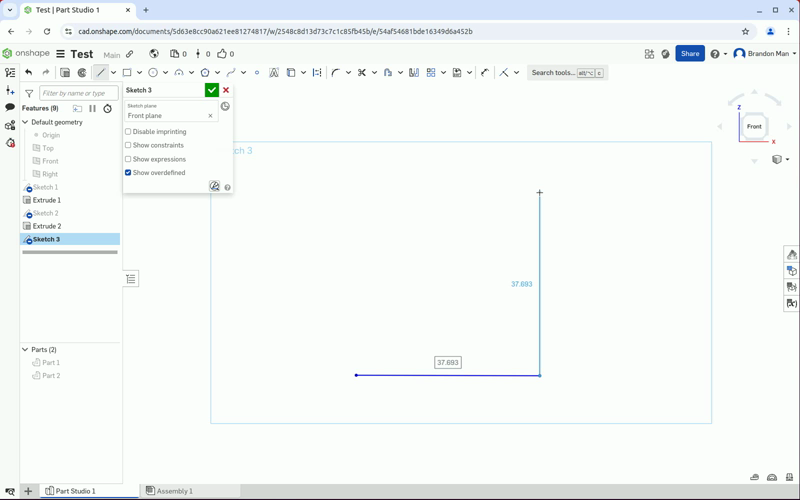
mouse_move(356, 192)
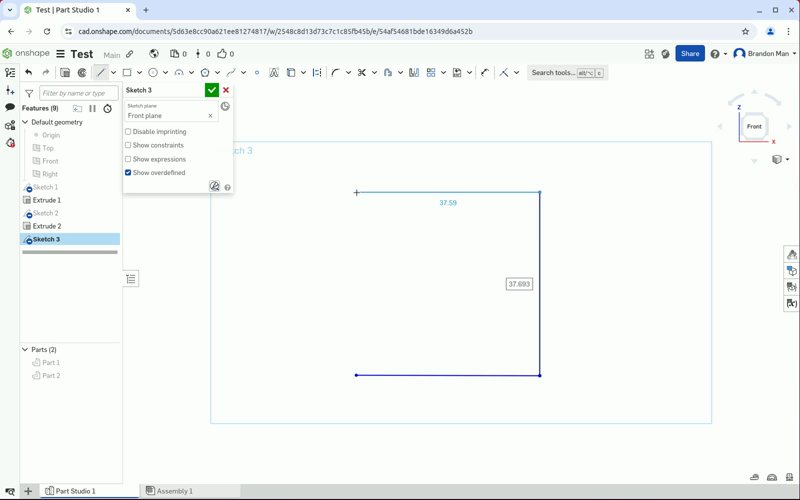
click(356, 192)
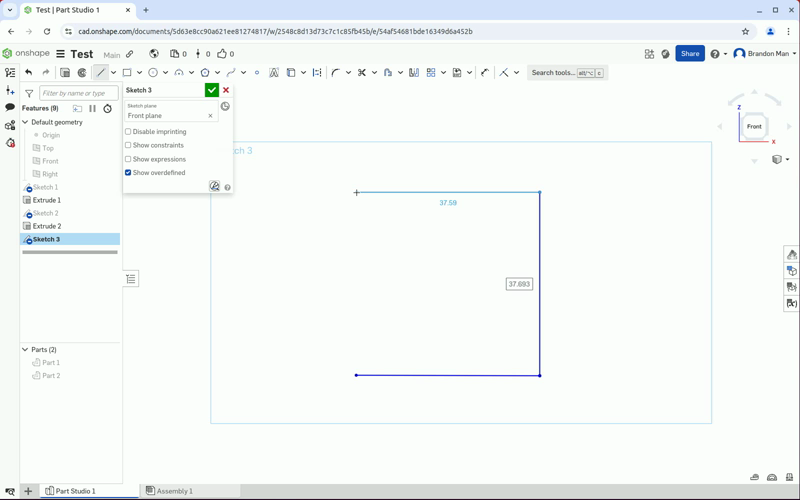
key_up(shift)
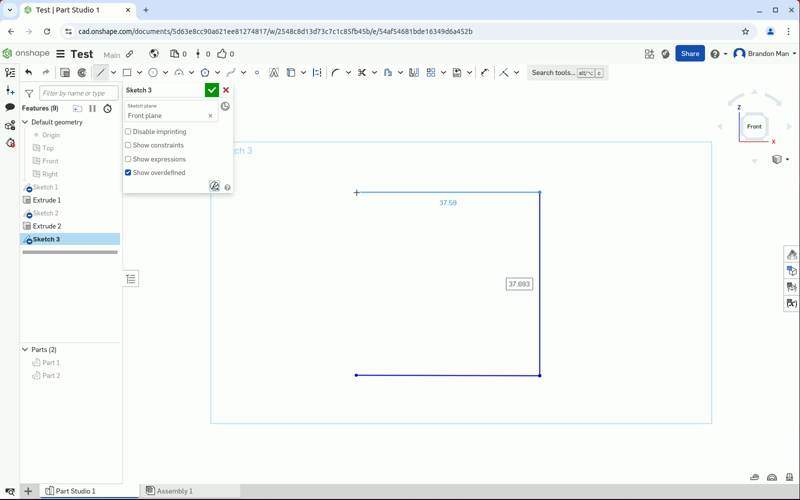
key_down(shift)
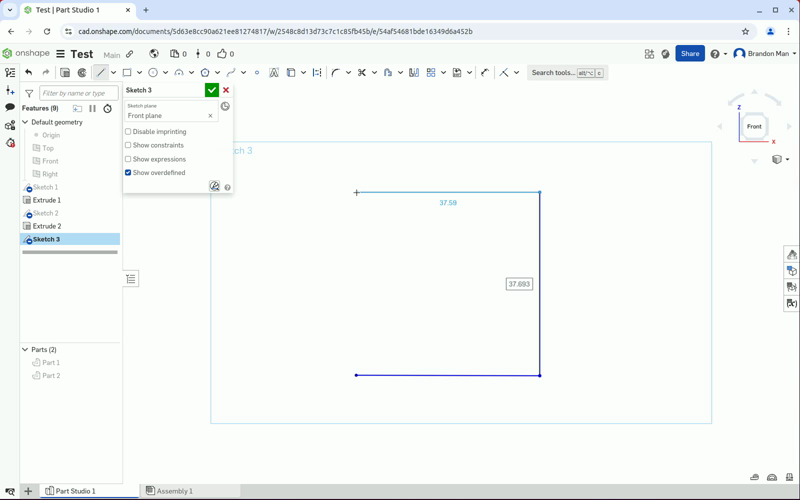
mouse_move(356, 375)
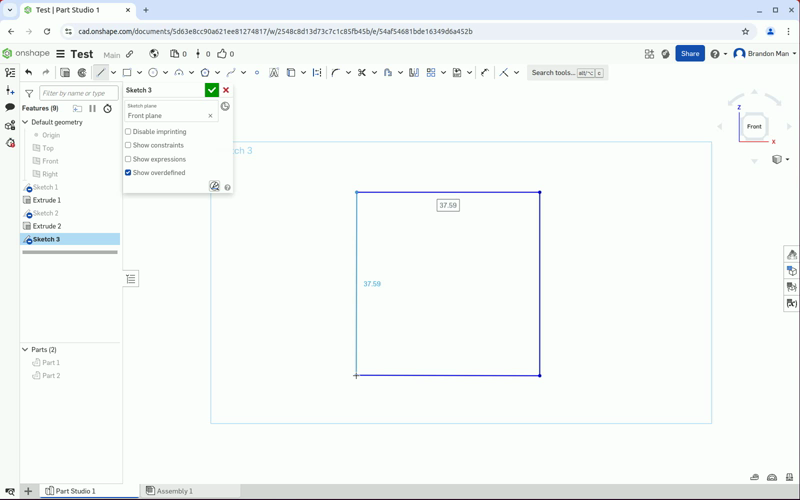
key_up(shift)
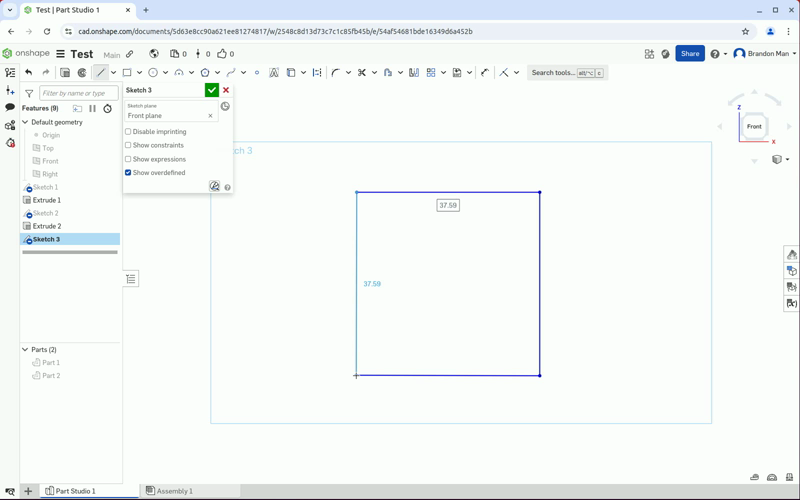
click(356, 375)
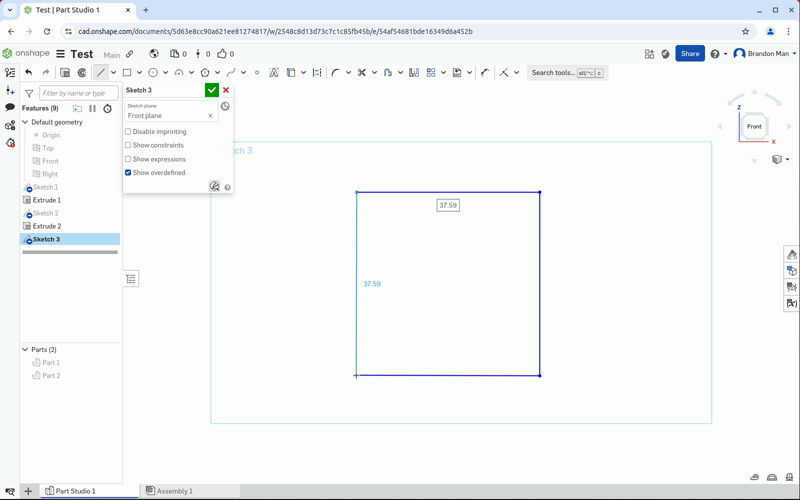
key(esc)
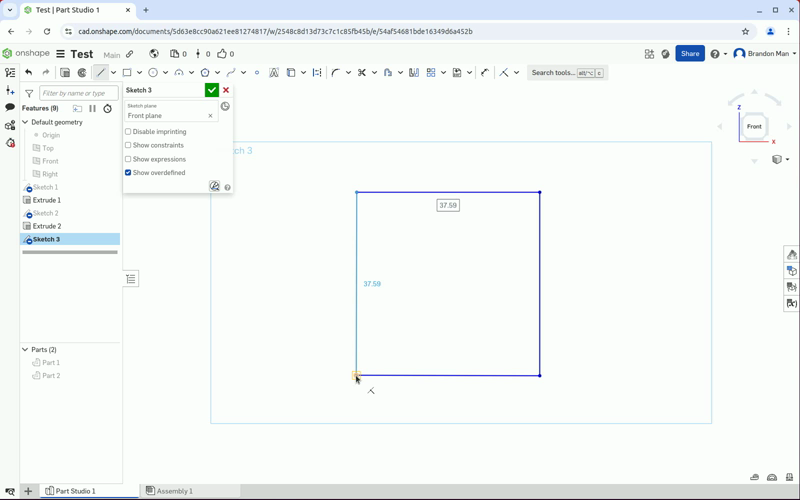
mouse_move(499, 347)
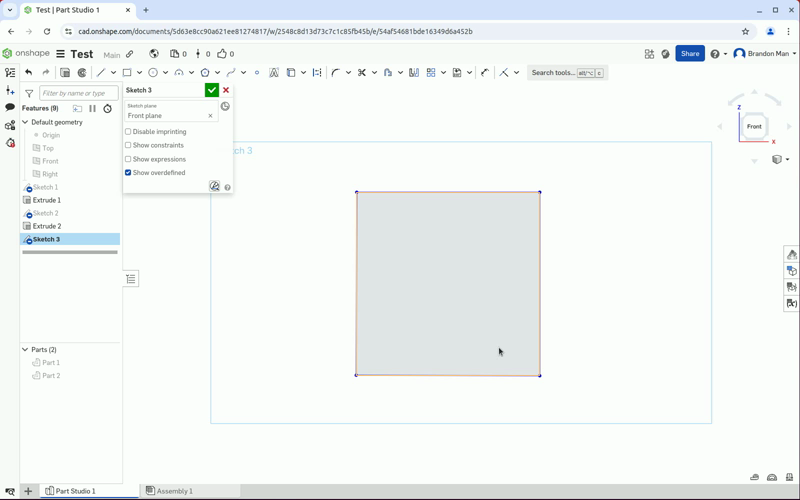
click(499, 347)
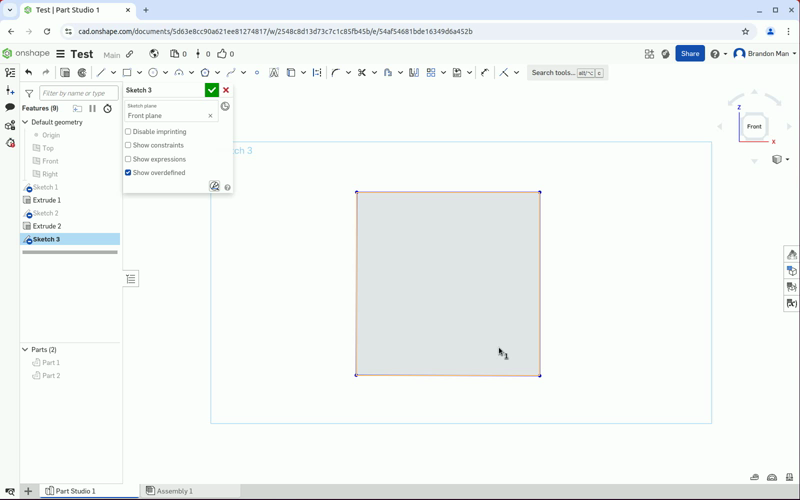
mouse_move(73, 352)
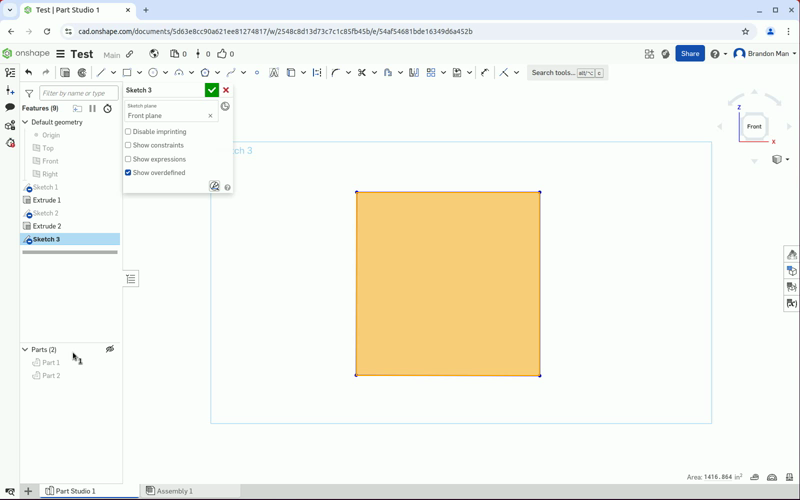
key(shift+y)
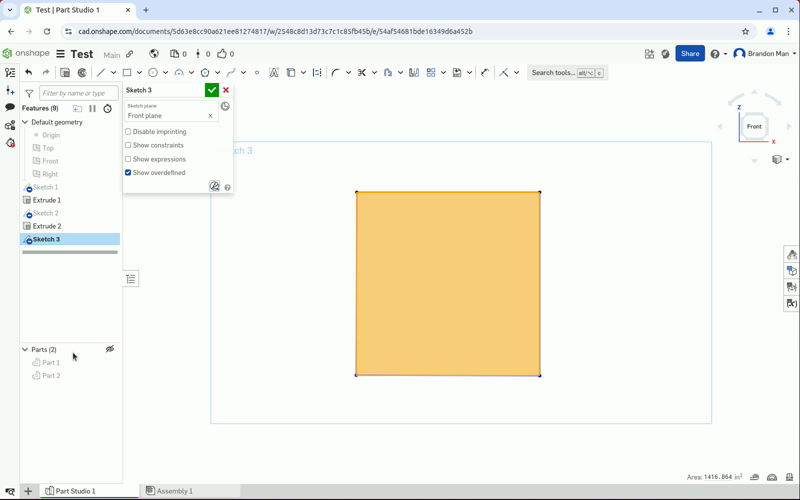
key(shift+e)
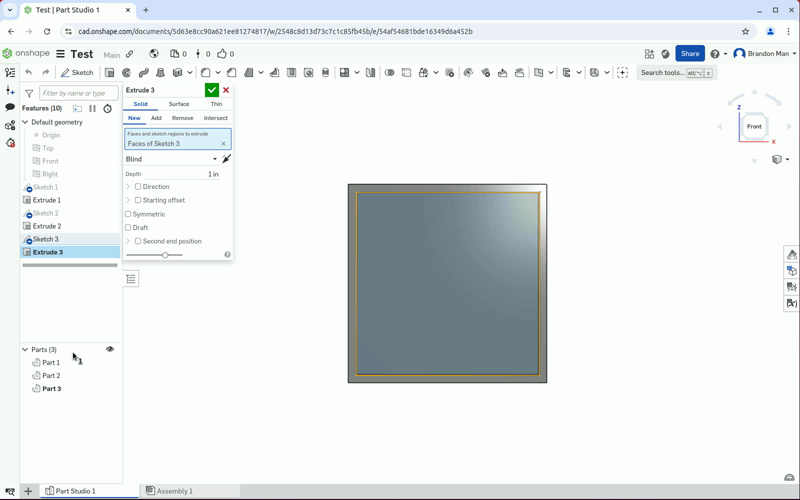
mouse_move(143, 106)
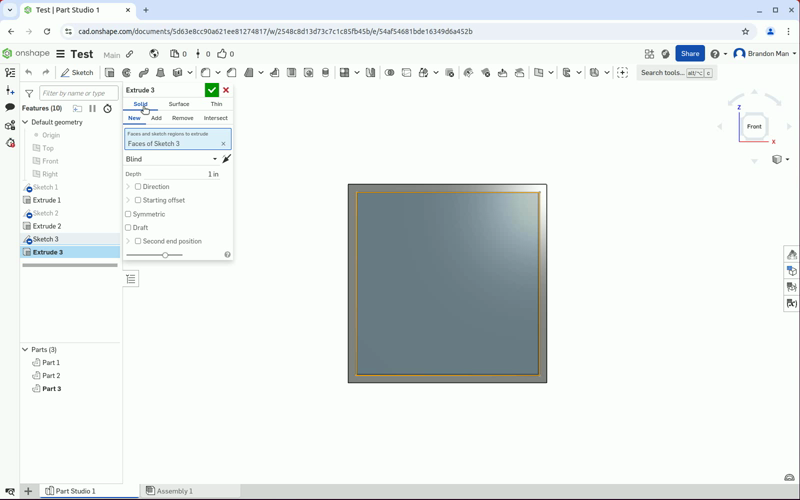
click(143, 106)
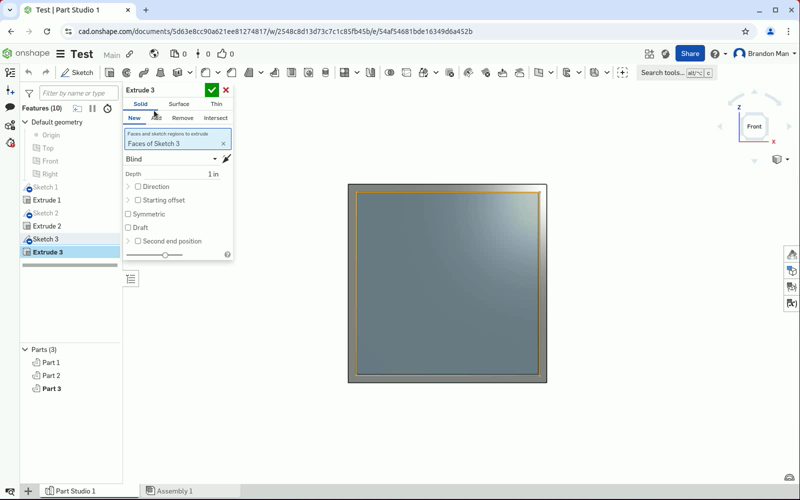
mouse_move(186, 120)
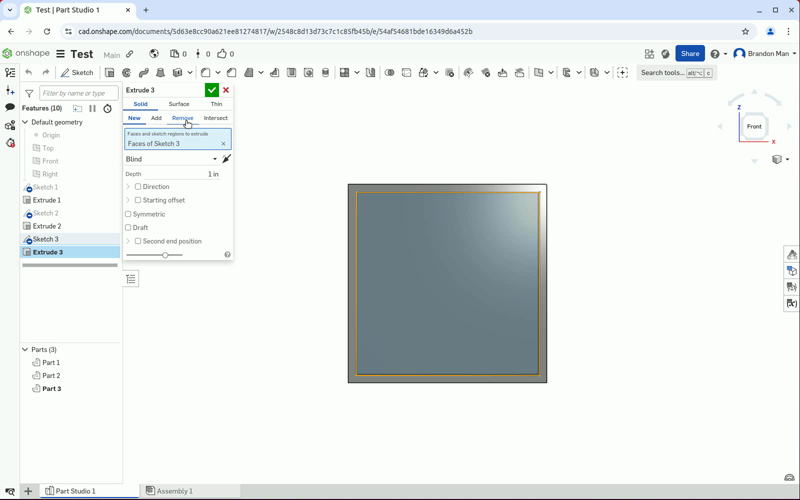
click(186, 120)
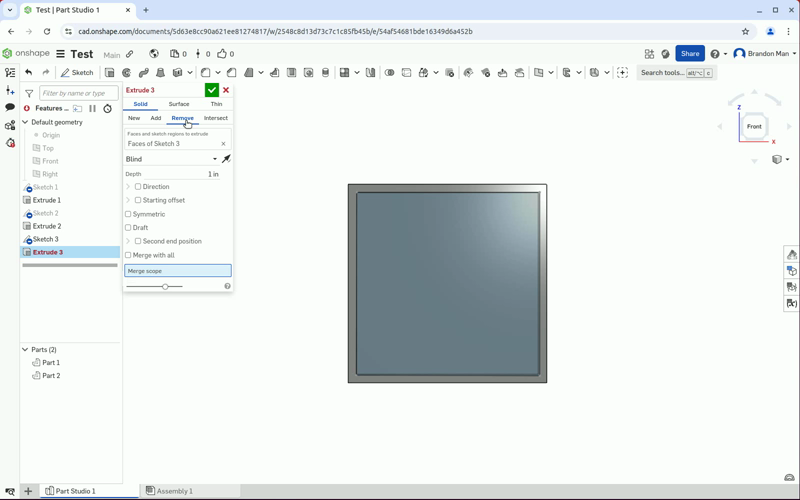
key(tab, 4)
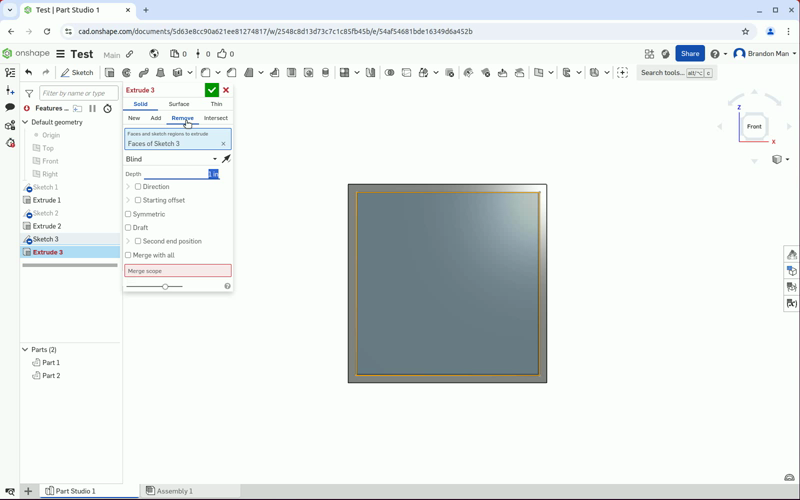
text(-13.239)
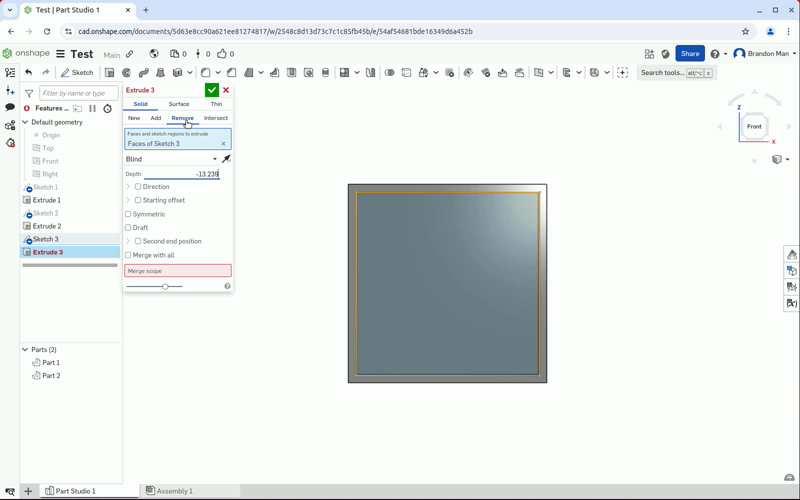
key(tab, 6)
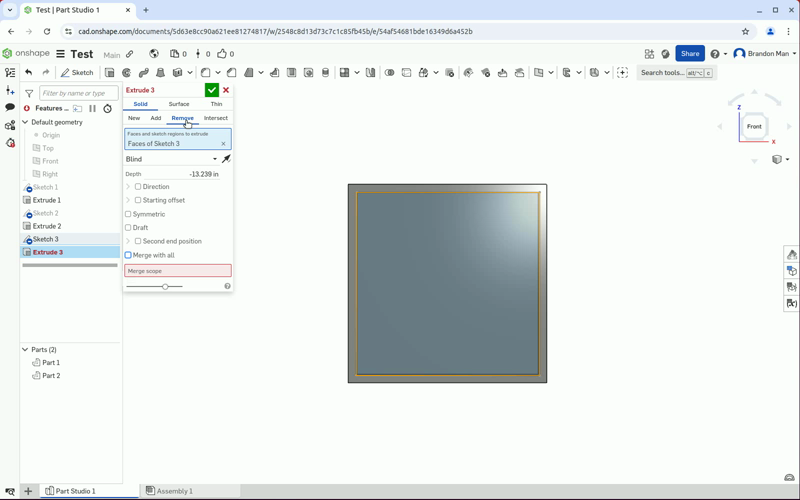
key(space)
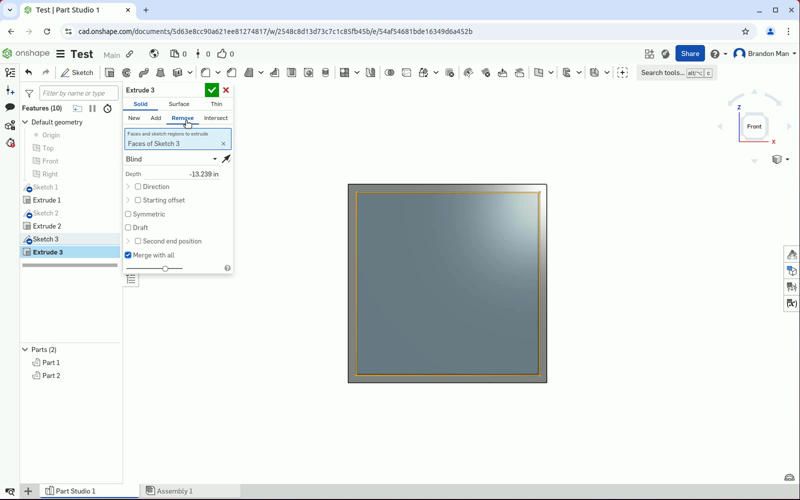
key(enter)
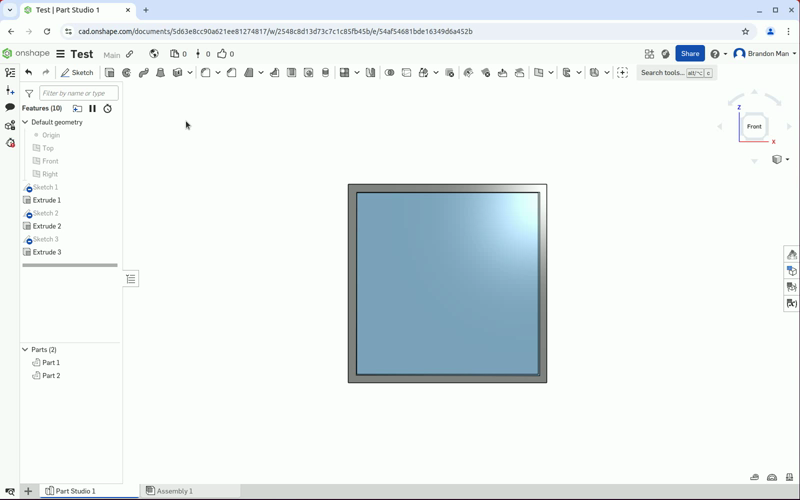
key(shift+h)
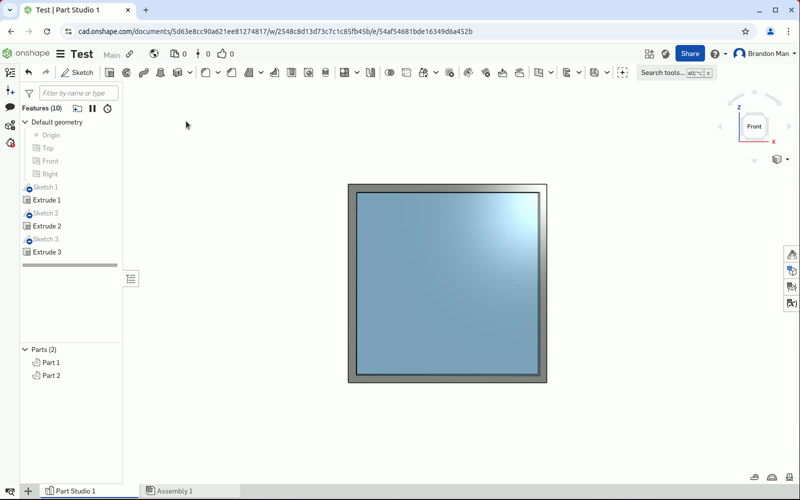
key(shift+h)
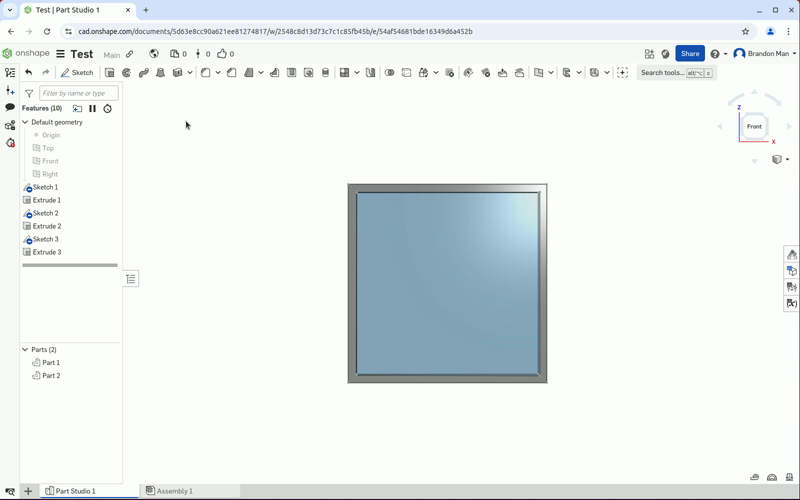
key(shift+7)
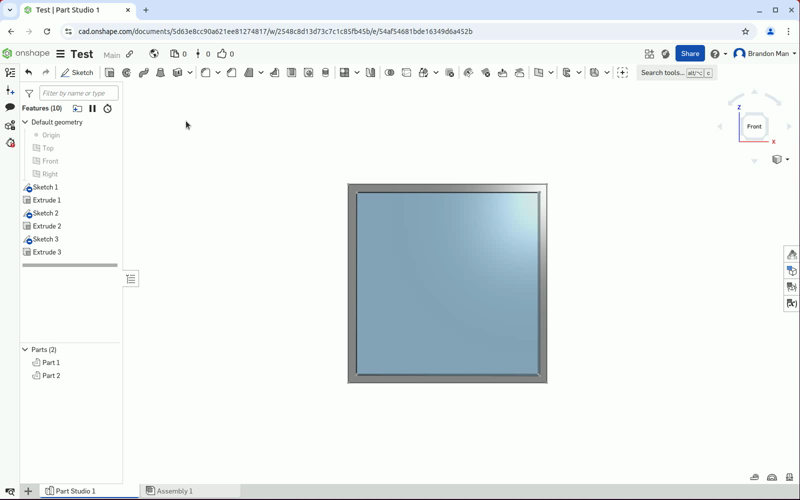
key(left, 2)
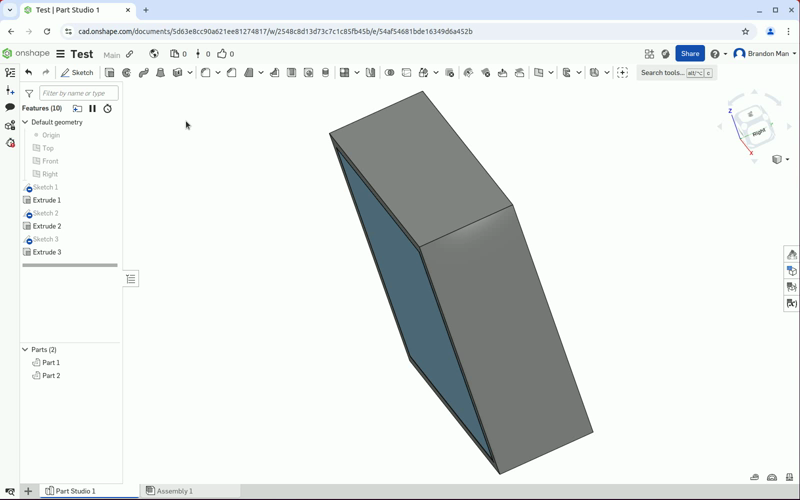
key(down, 2)
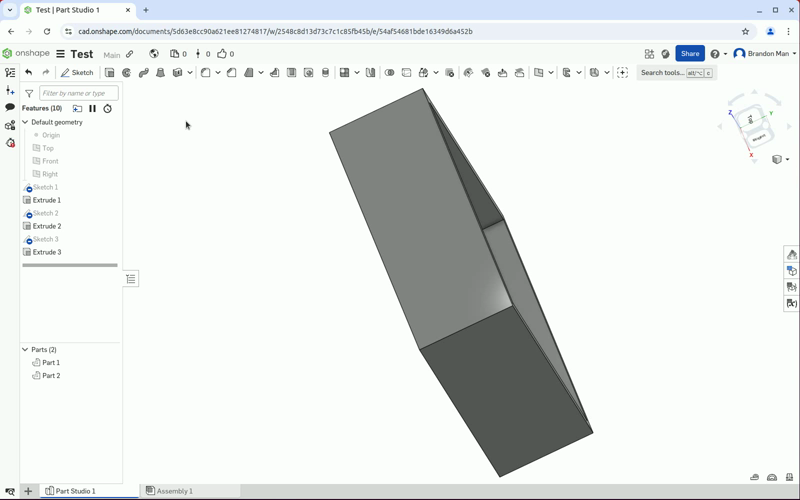
key(up, 2)
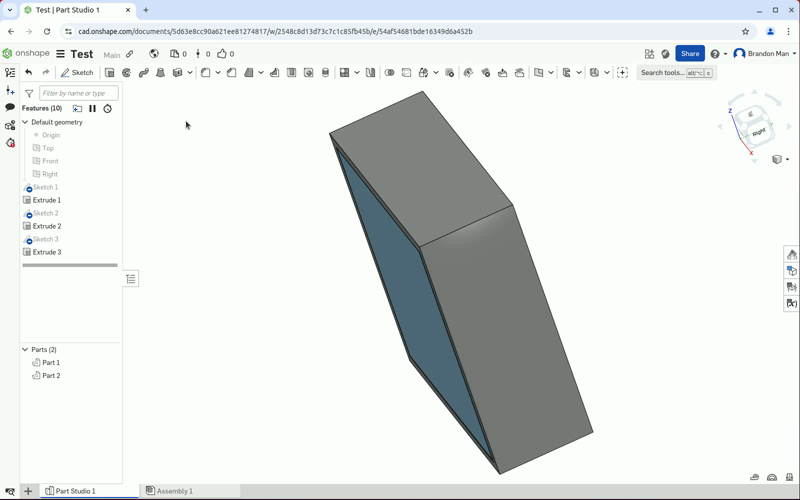
key(right, 2)
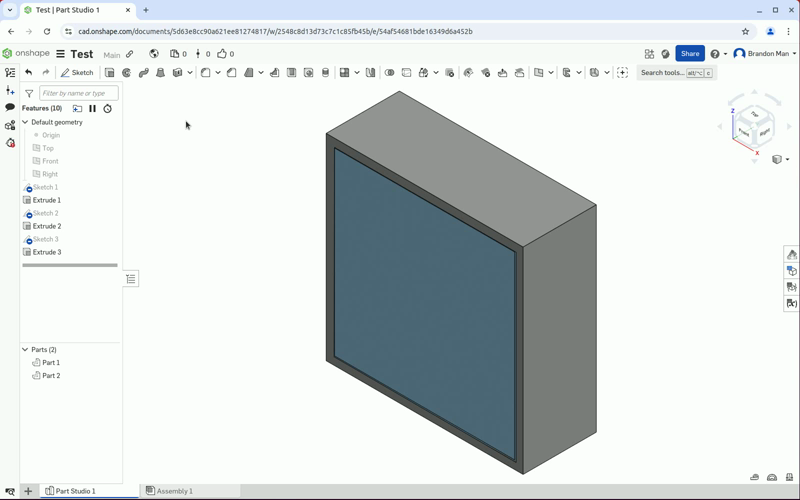
mouse_move(73, 189)
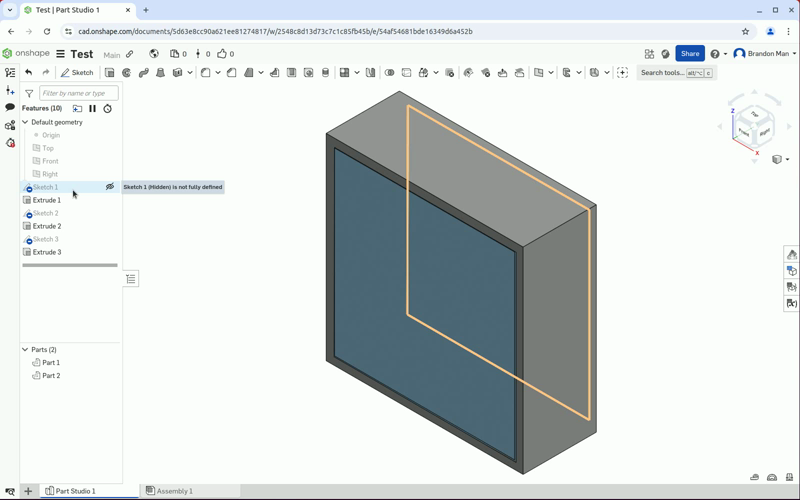
click(73, 189)